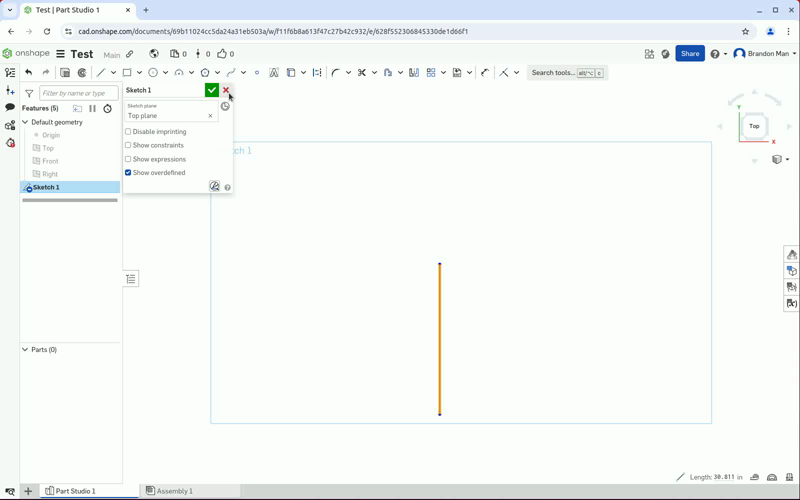
key(shift+h)
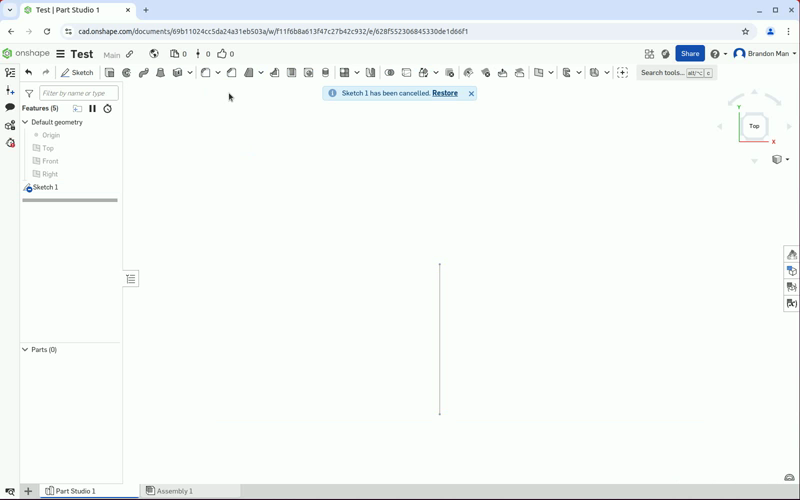
key(shift+s)
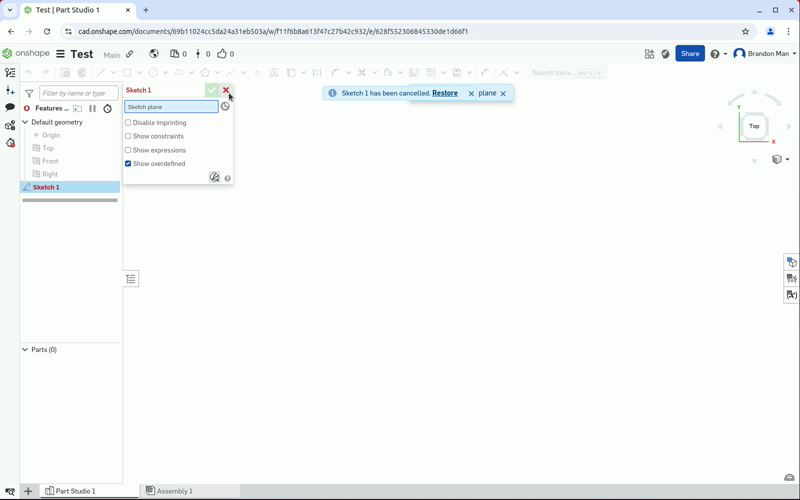
mouse_move(73, 150)
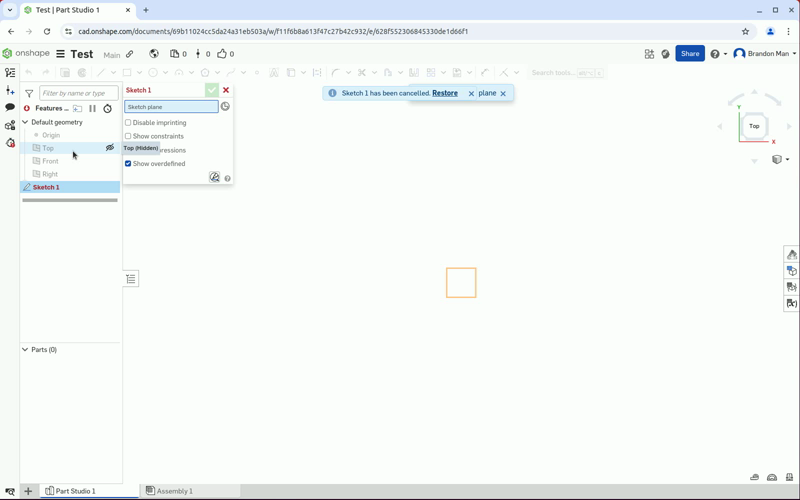
click(73, 150)
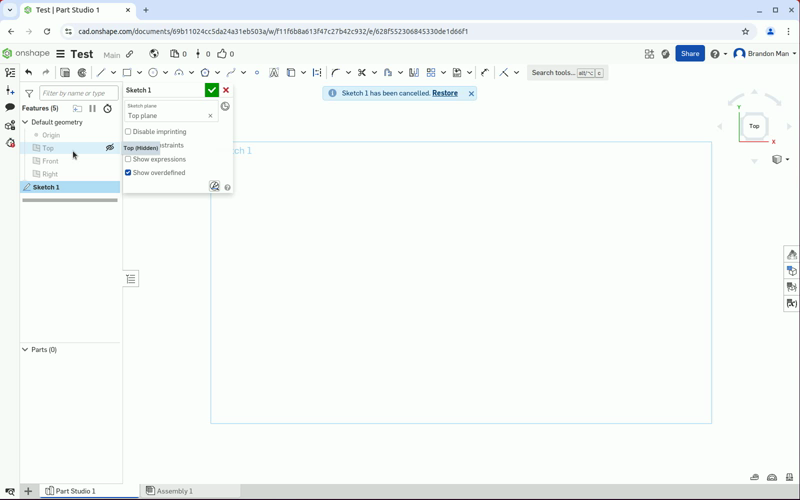
mouse_move(73, 352)
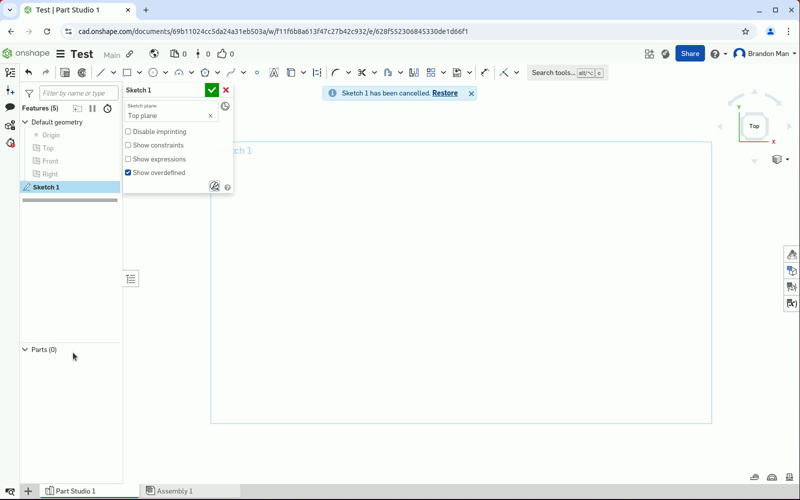
key(y)
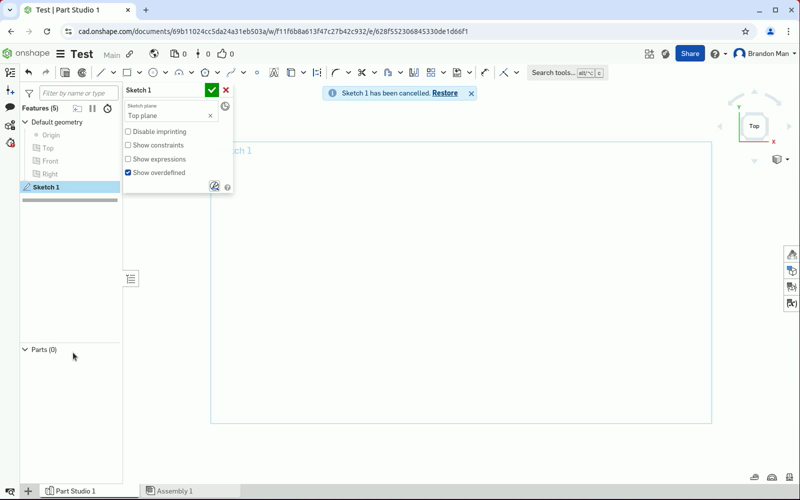
key(l)
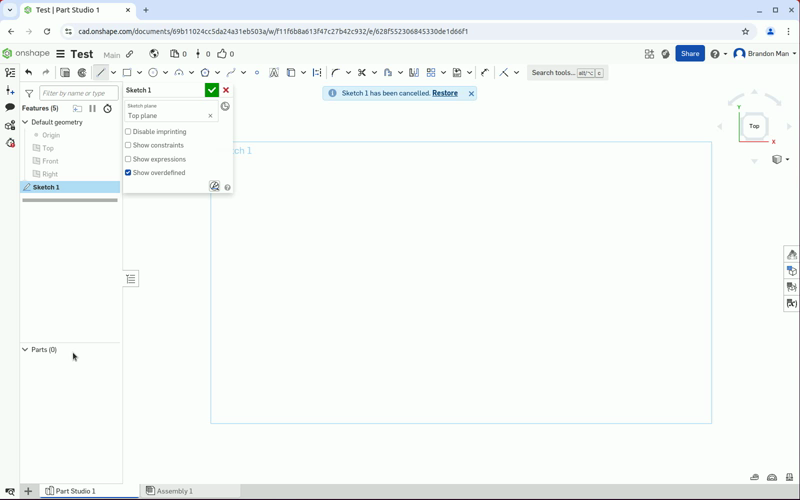
key_down(shift)
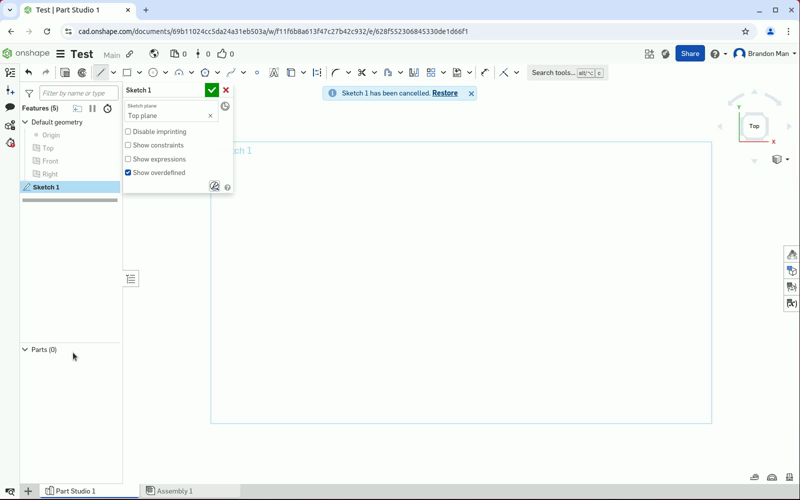
mouse_move(376, 414)
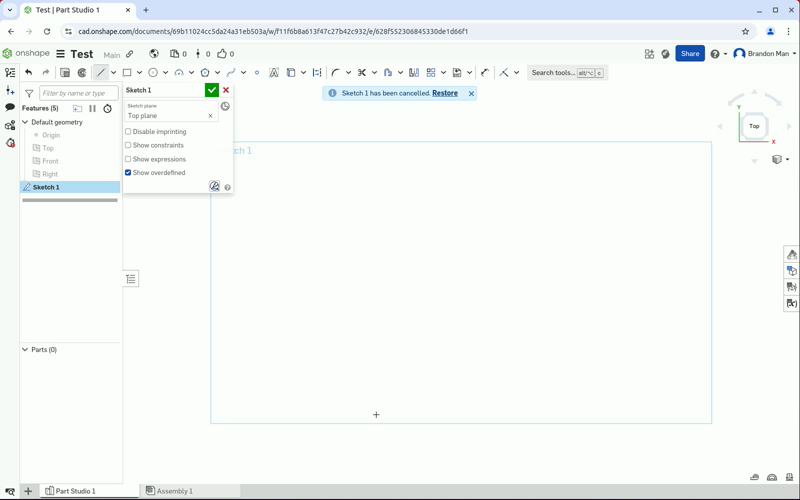
click(376, 414)
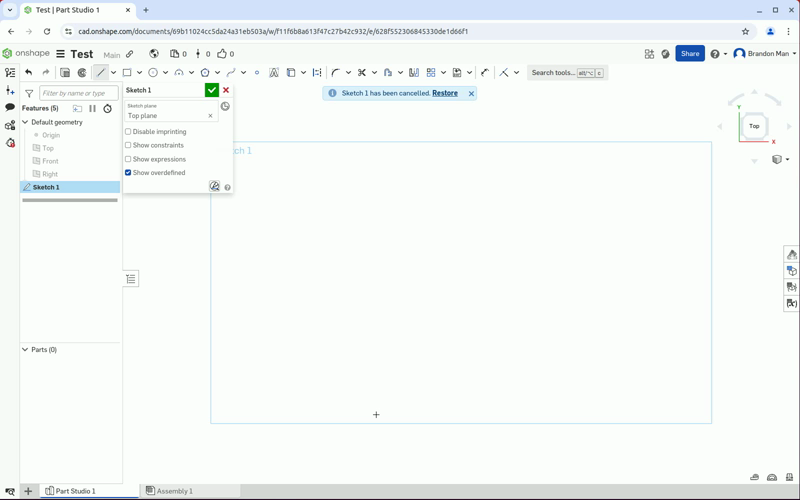
key_up(shift)
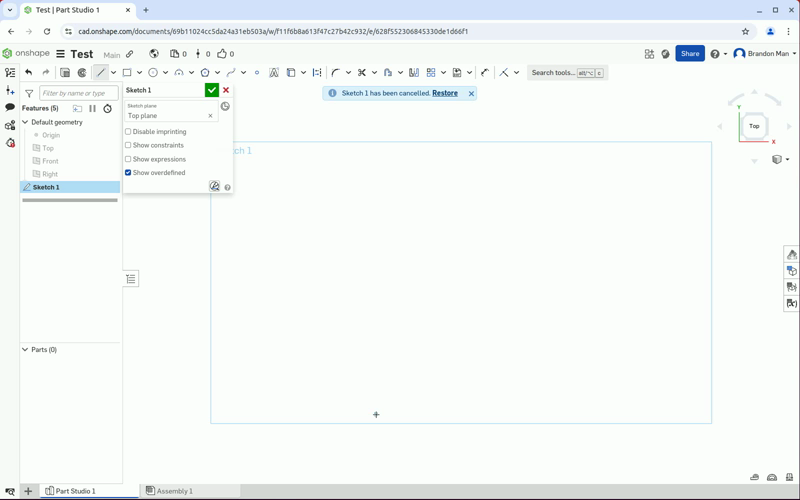
key_down(shift)
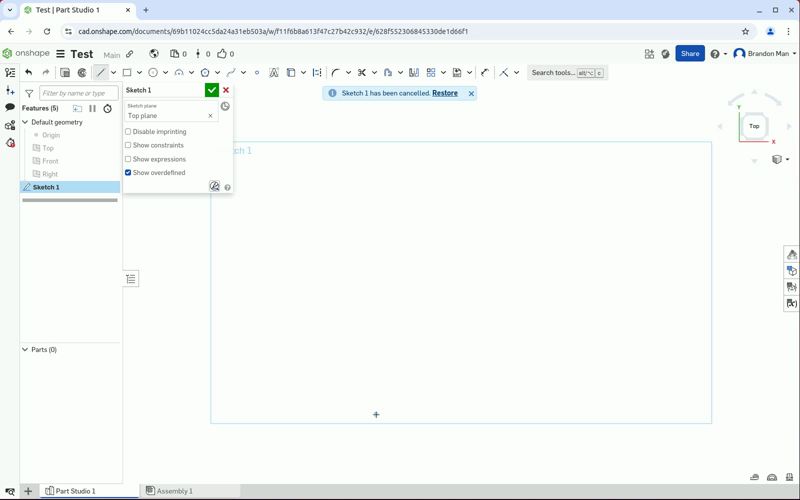
mouse_move(585, 414)
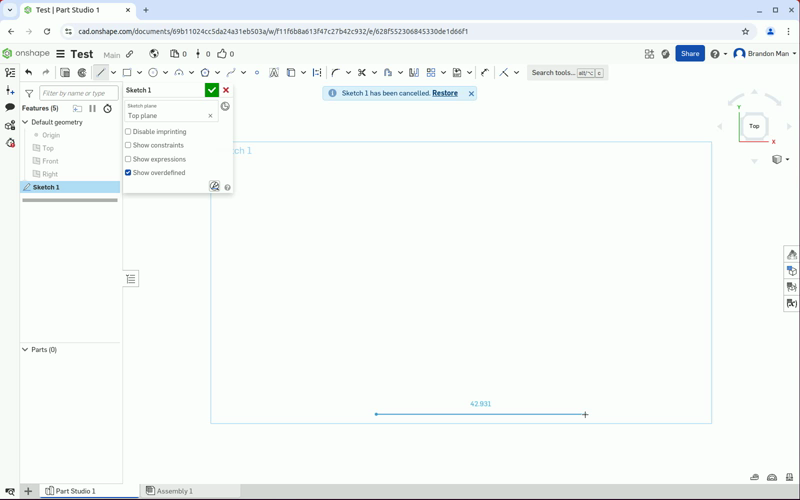
click(585, 414)
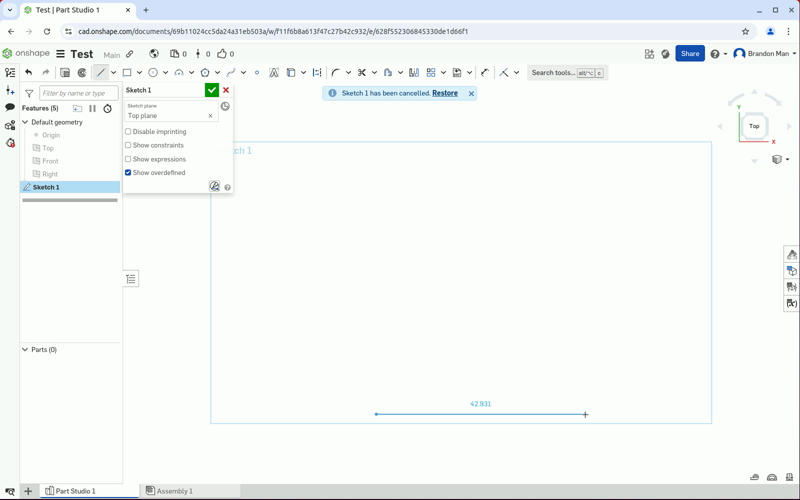
key_up(shift)
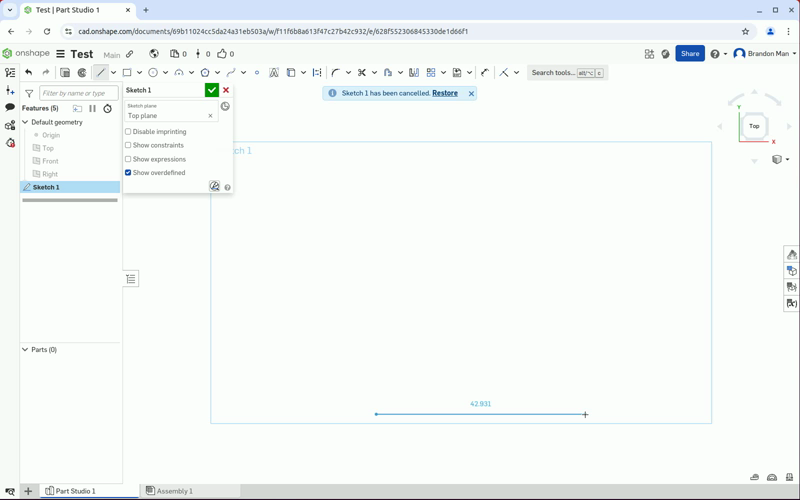
key_down(shift)
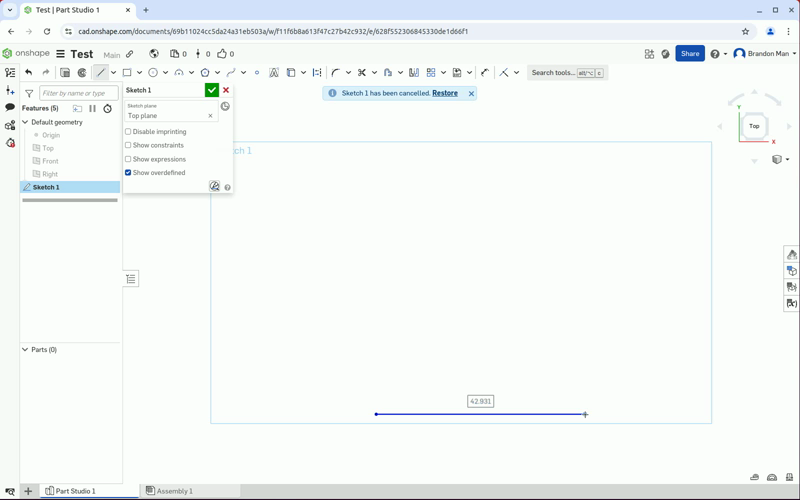
mouse_move(589, 414)
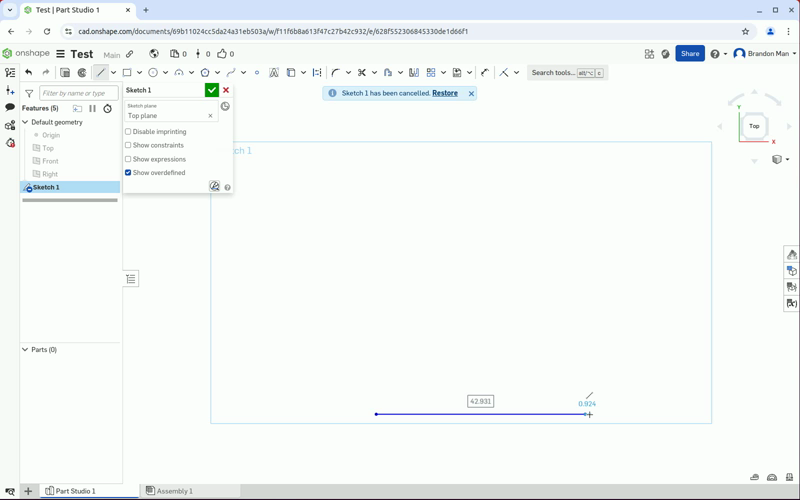
mouse_move(545, 384)
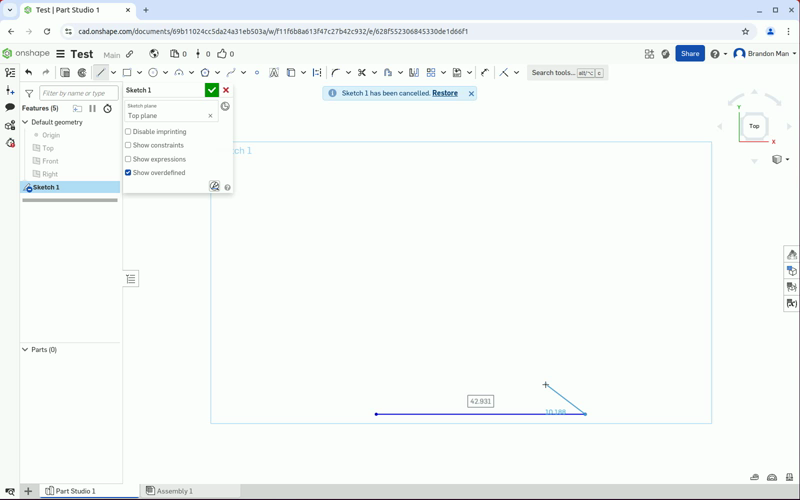
click(545, 384)
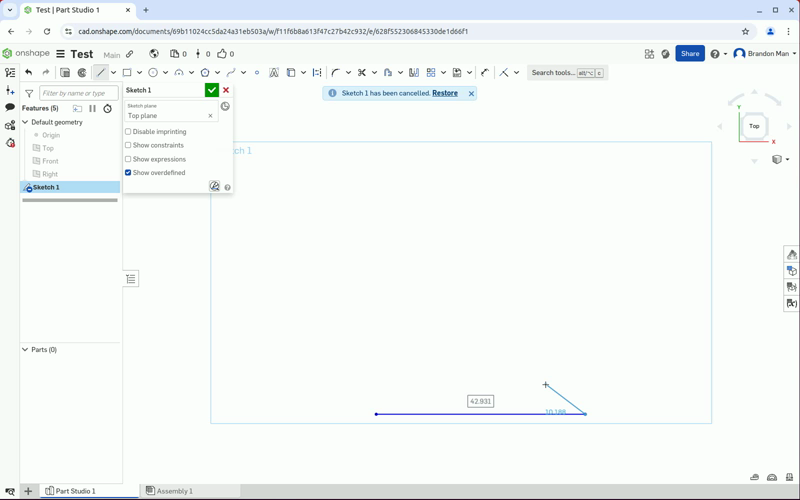
key_up(shift)
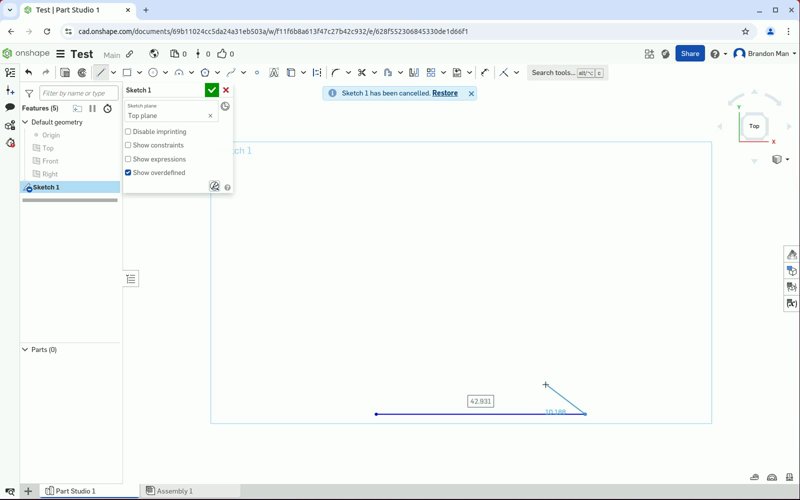
key_down(shift)
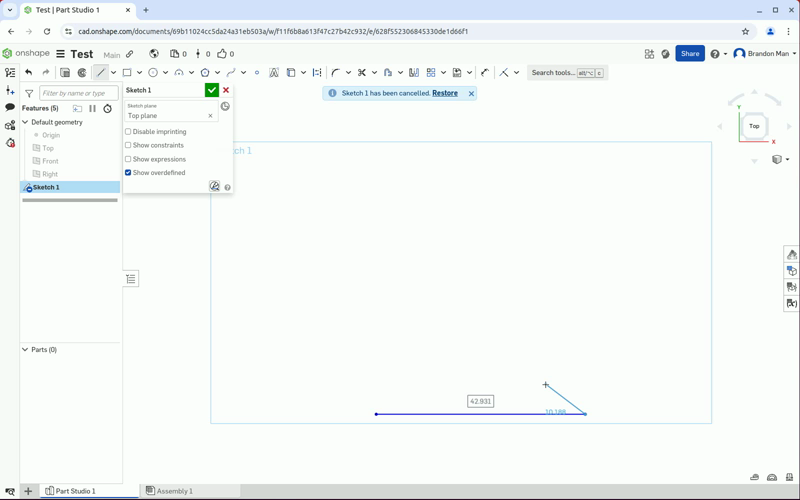
mouse_move(416, 384)
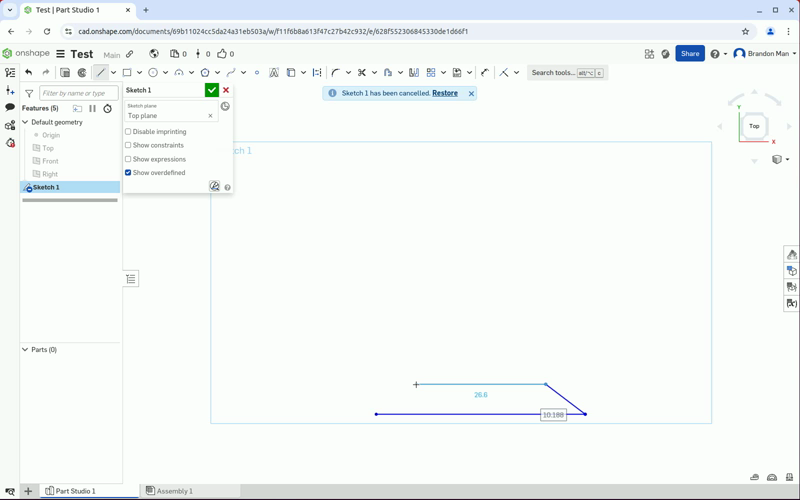
click(416, 384)
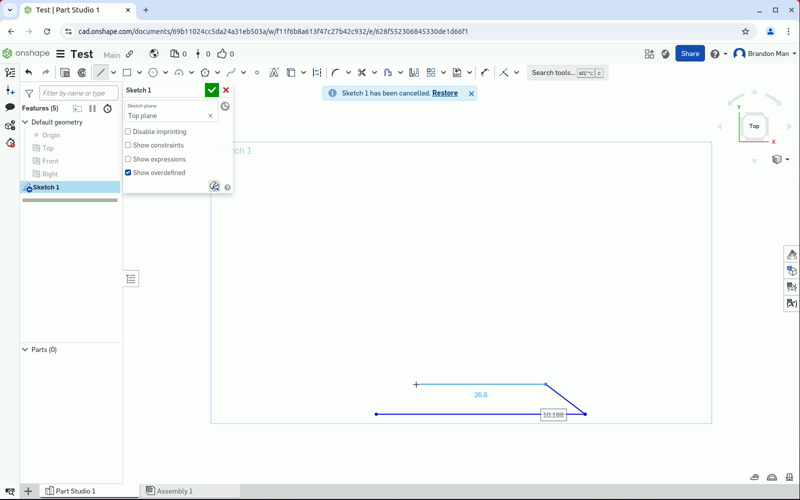
key_up(shift)
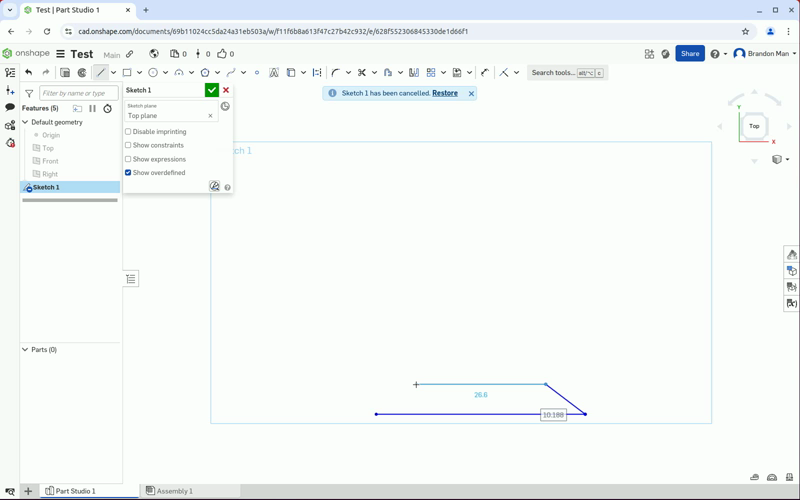
key_down(shift)
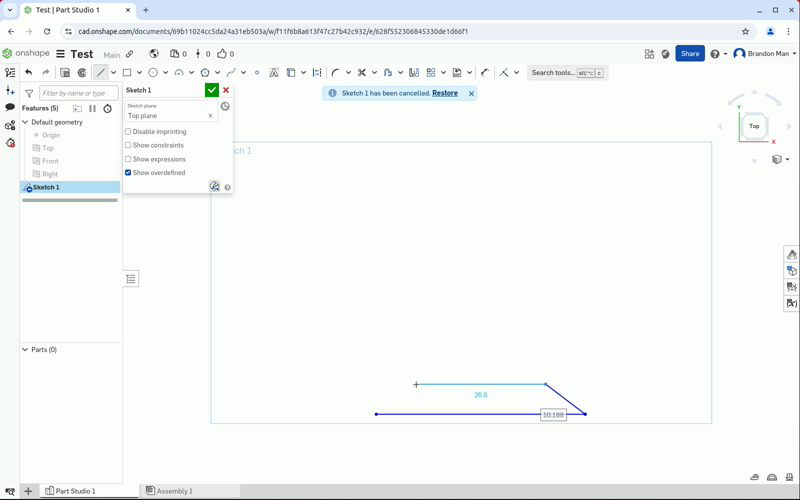
mouse_move(416, 254)
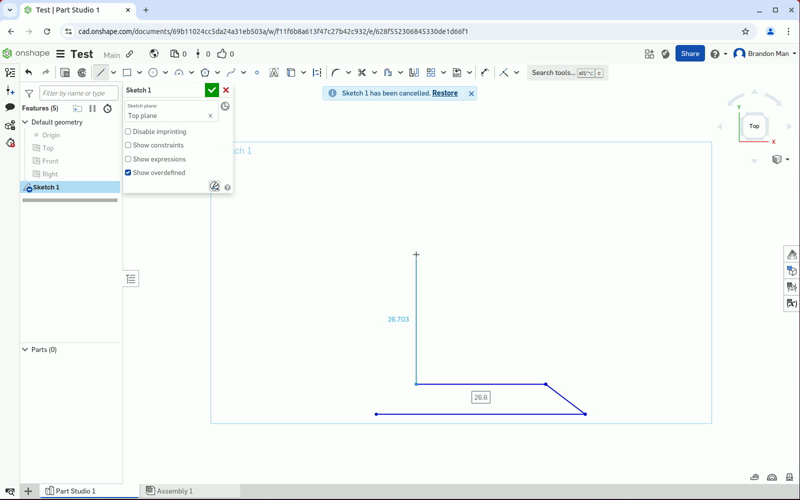
click(416, 254)
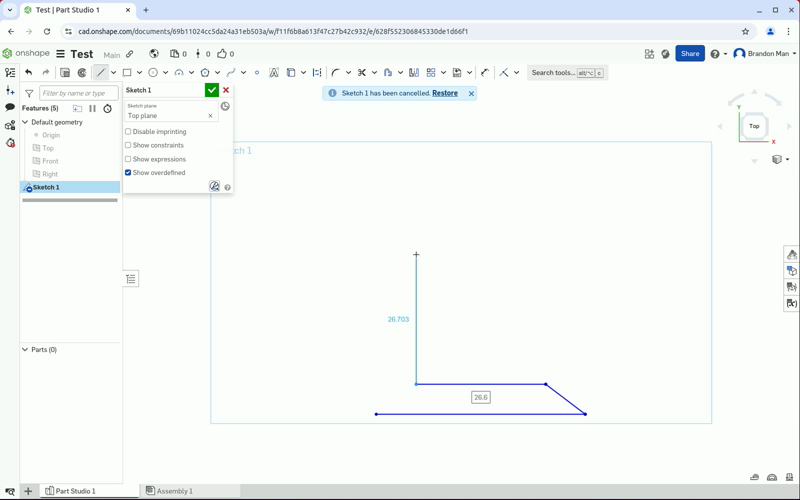
key_up(shift)
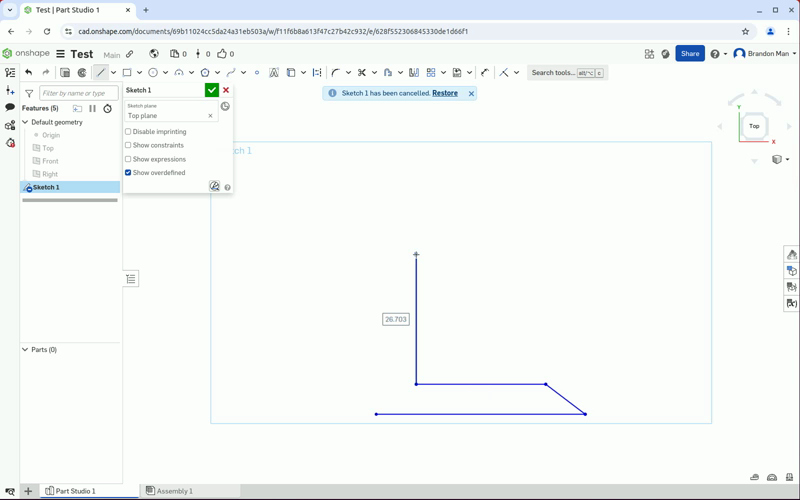
key_down(shift)
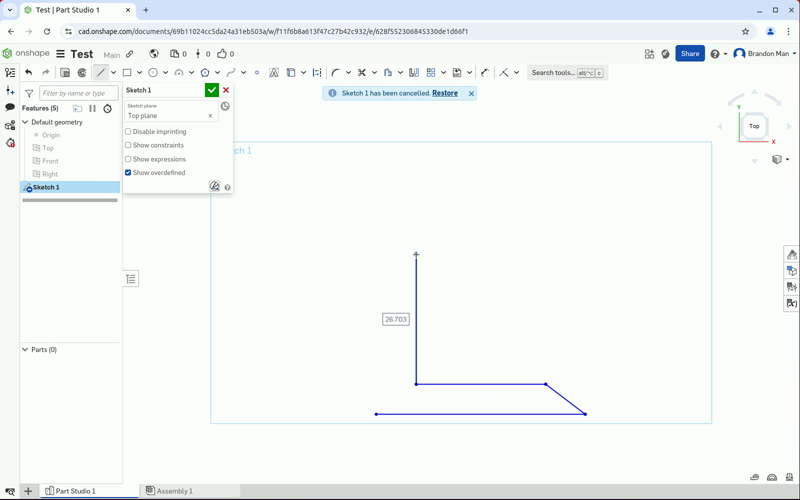
mouse_move(446, 254)
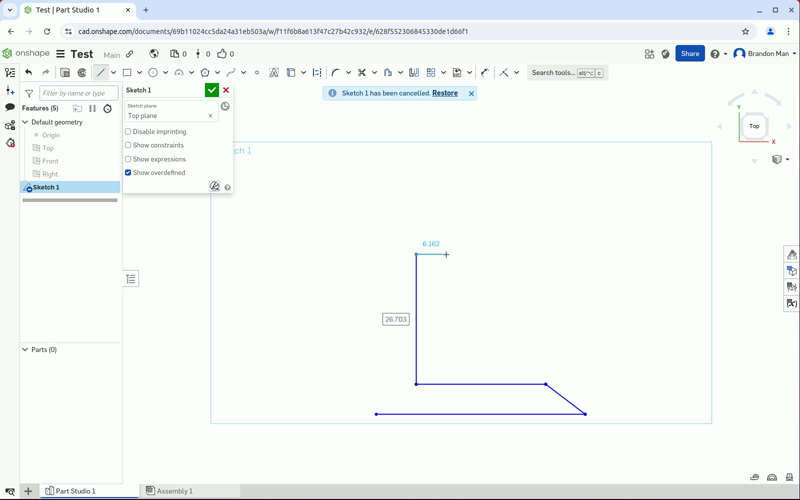
mouse_move(376, 214)
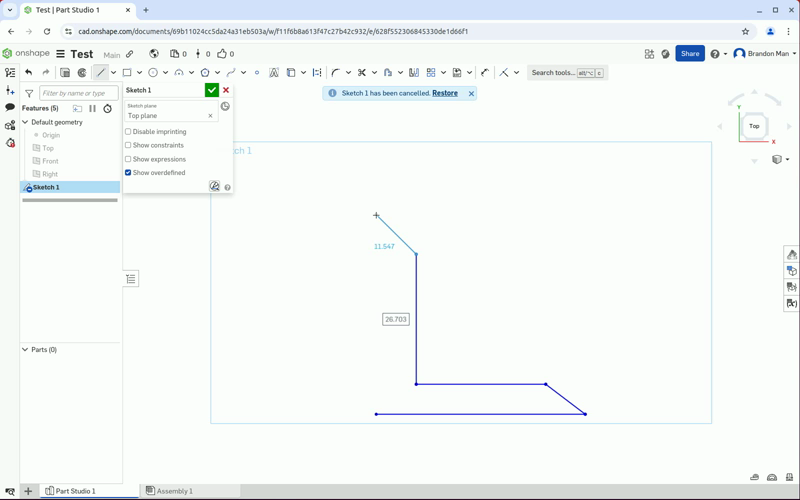
click(376, 214)
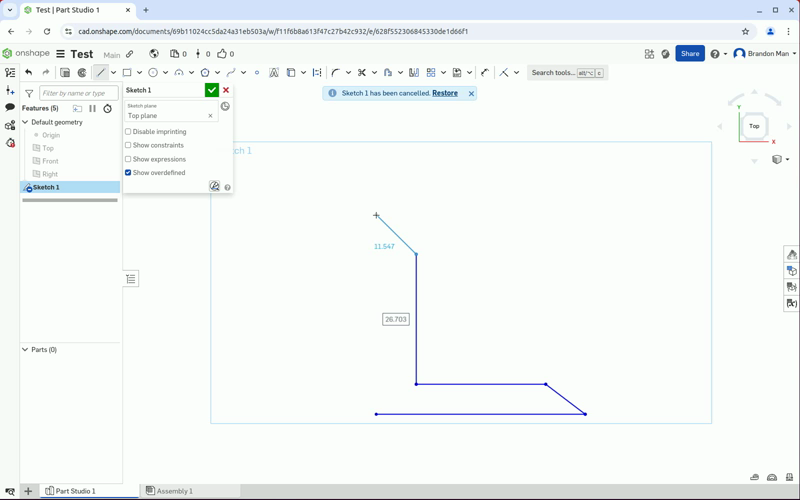
key_up(shift)
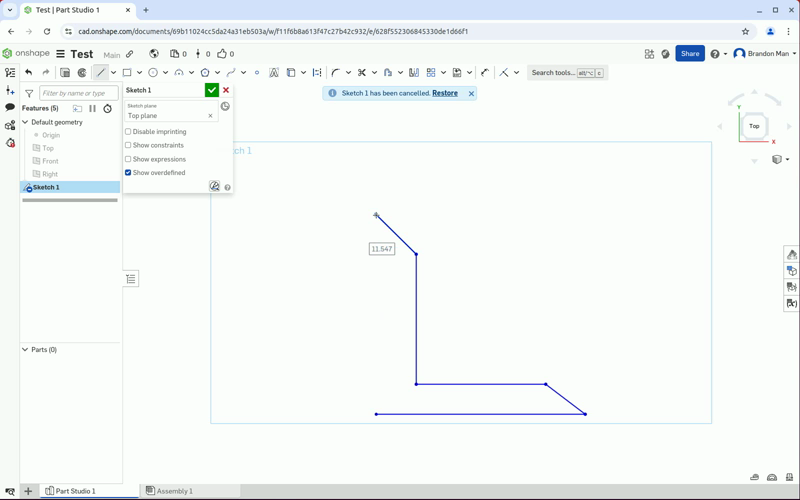
key_down(shift)
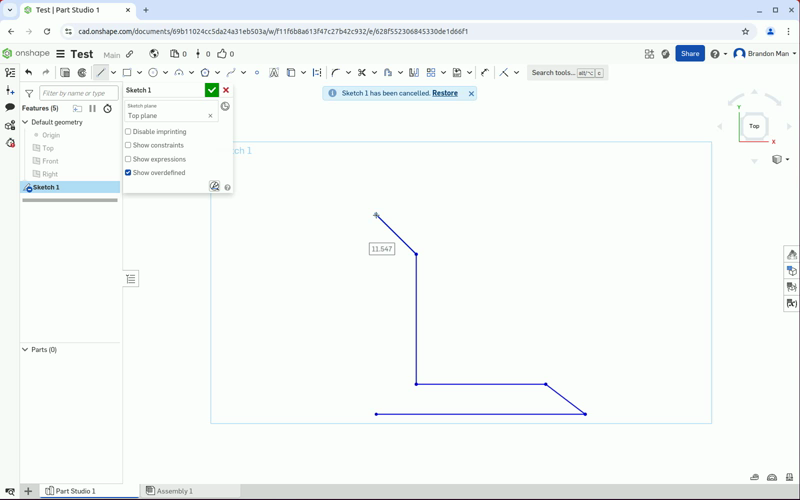
mouse_move(376, 414)
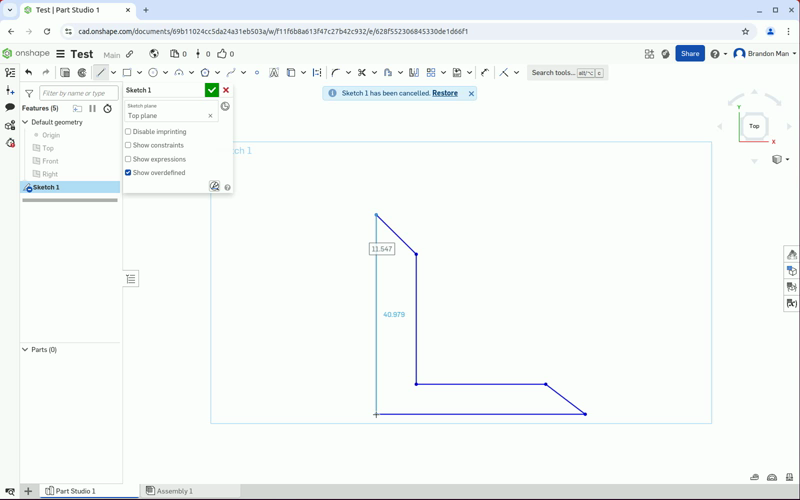
key_up(shift)
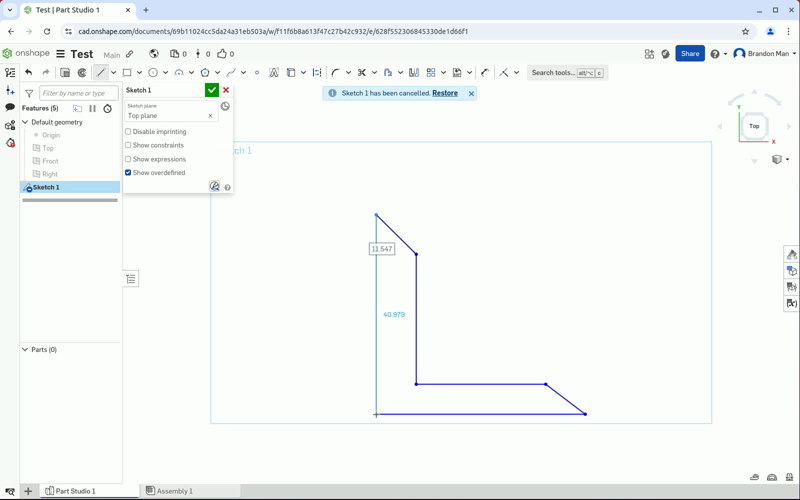
click(376, 414)
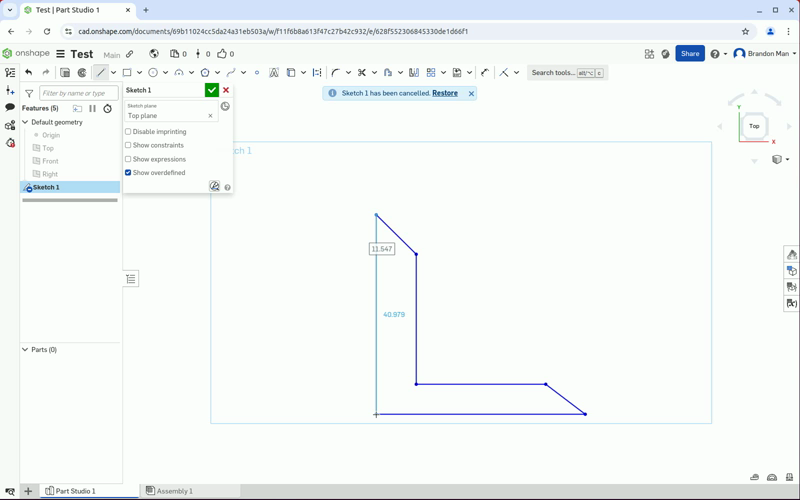
key(esc)
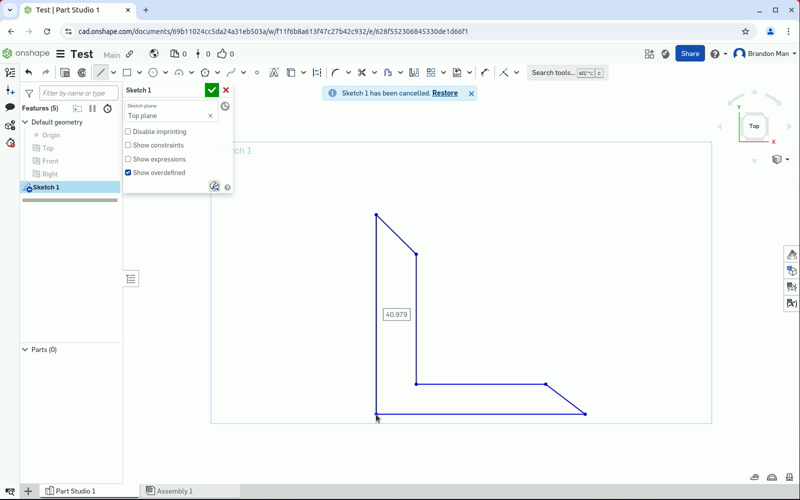
mouse_move(526, 405)
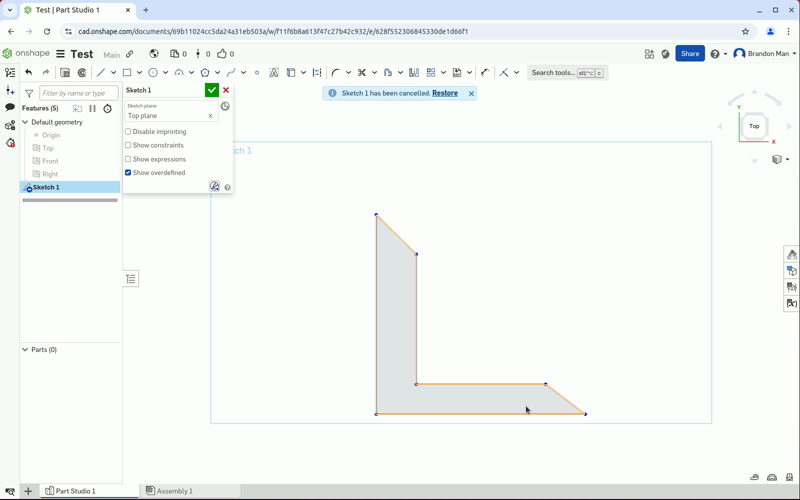
click(526, 405)
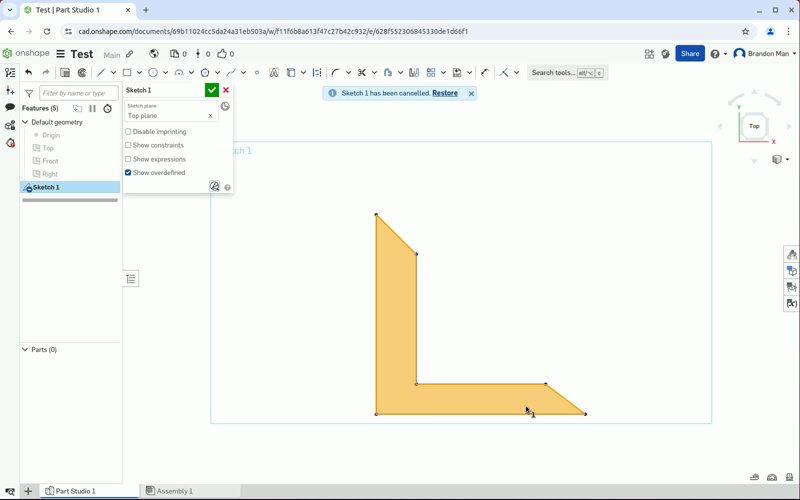
mouse_move(73, 352)
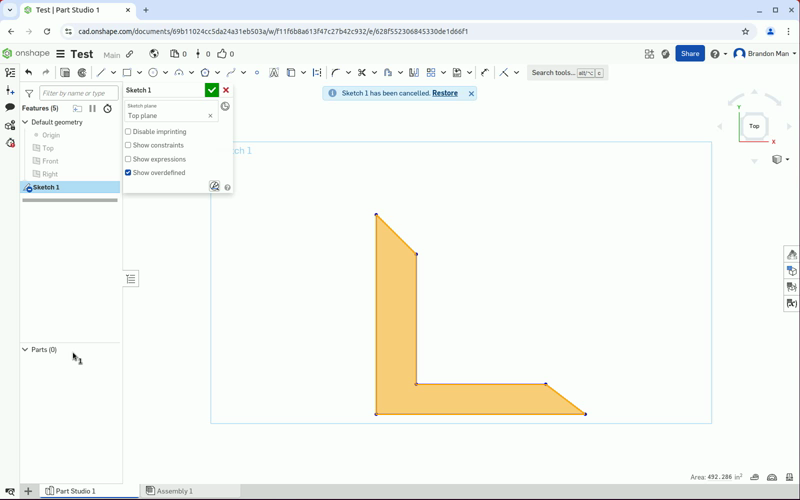
key(shift+y)
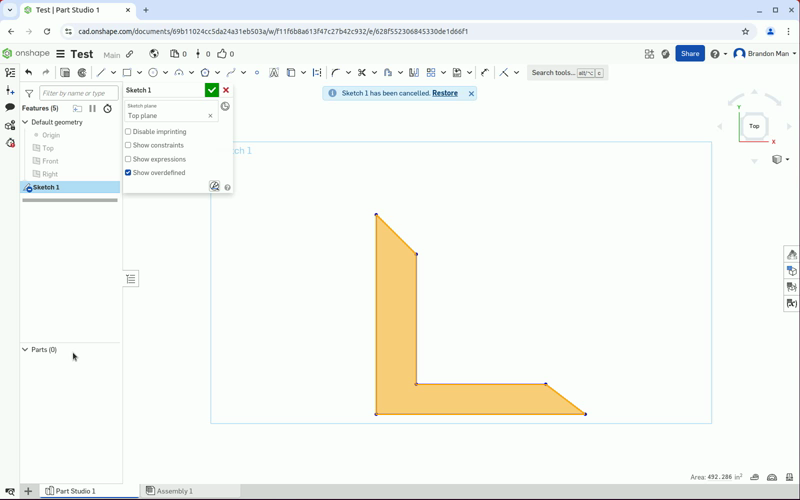
key(shift+e)
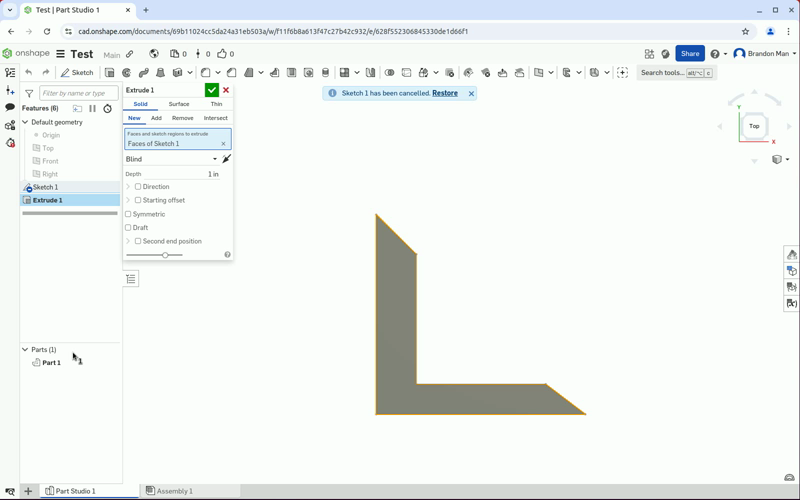
mouse_move(143, 106)
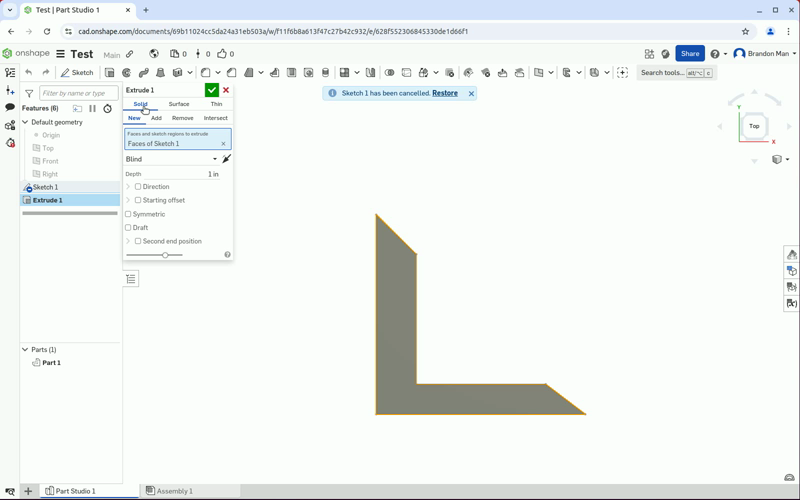
click(143, 106)
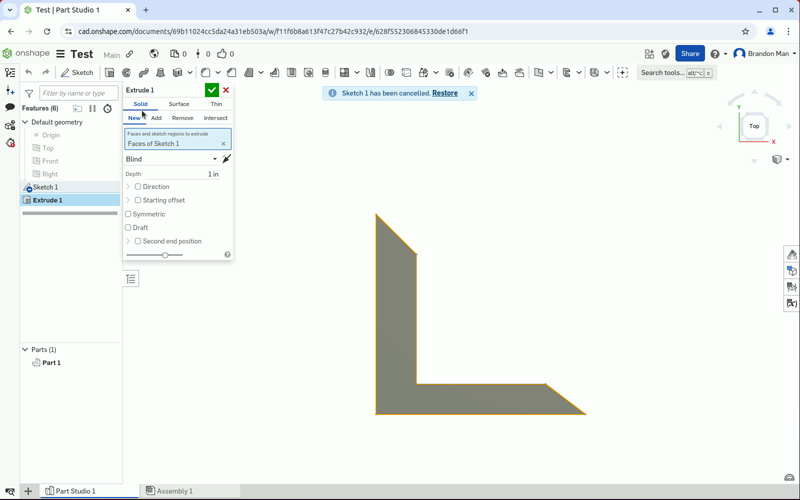
mouse_move(137, 120)
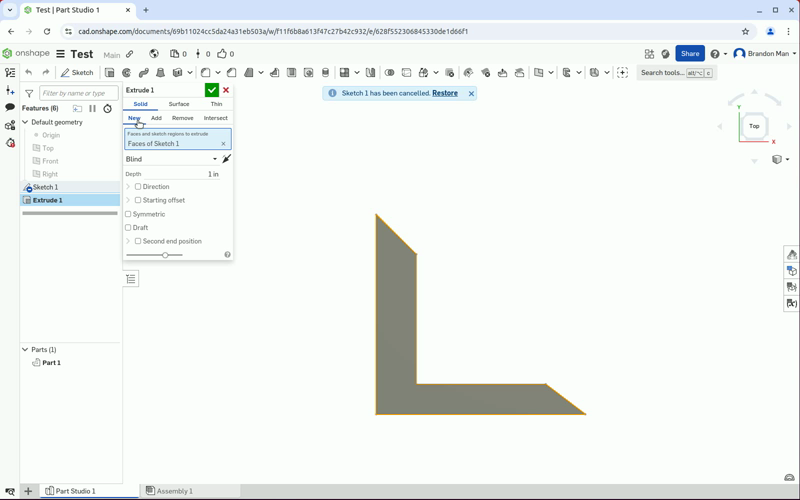
click(137, 120)
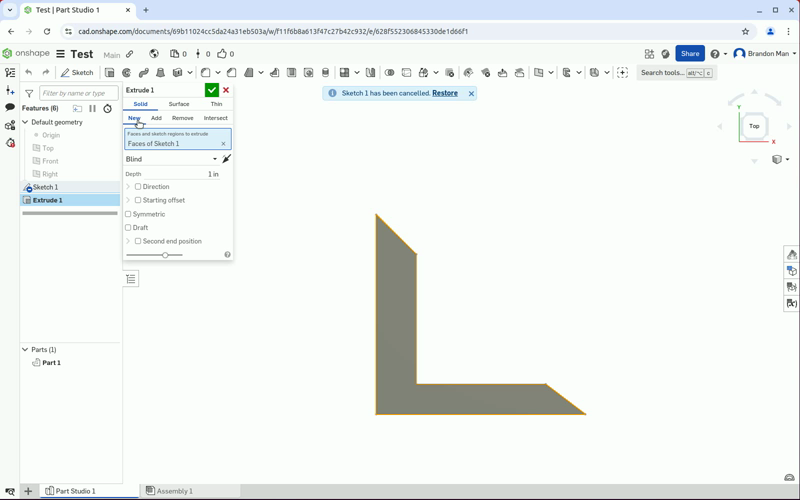
key(tab, 4)
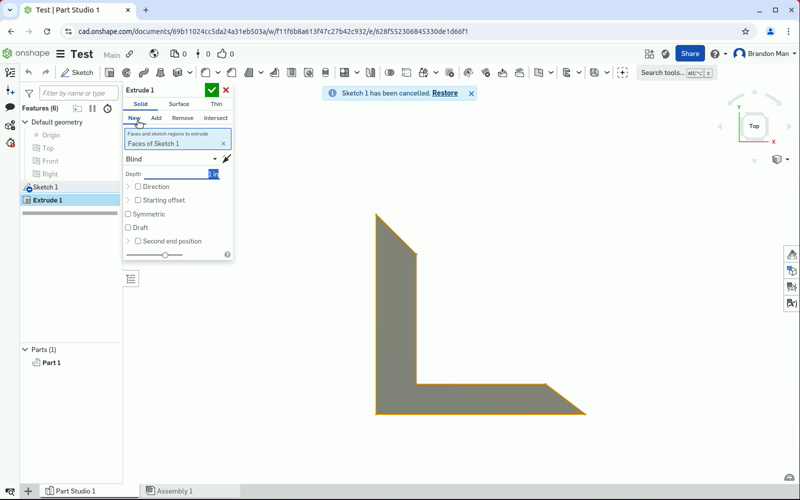
text(1.685)
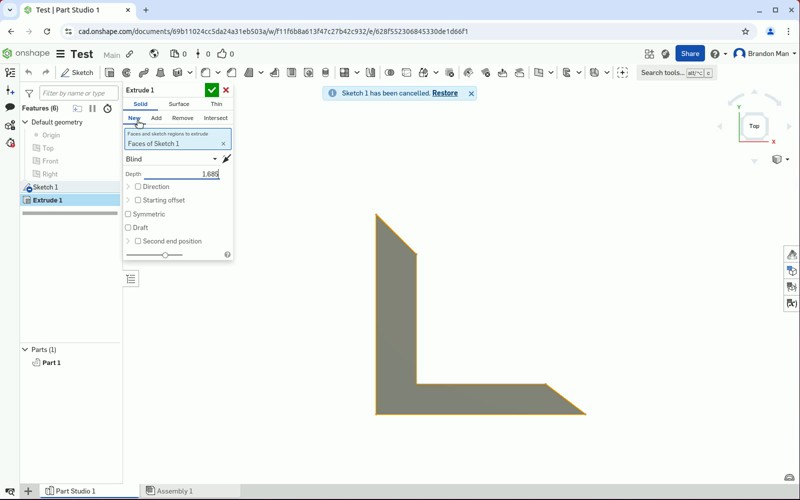
key(enter)
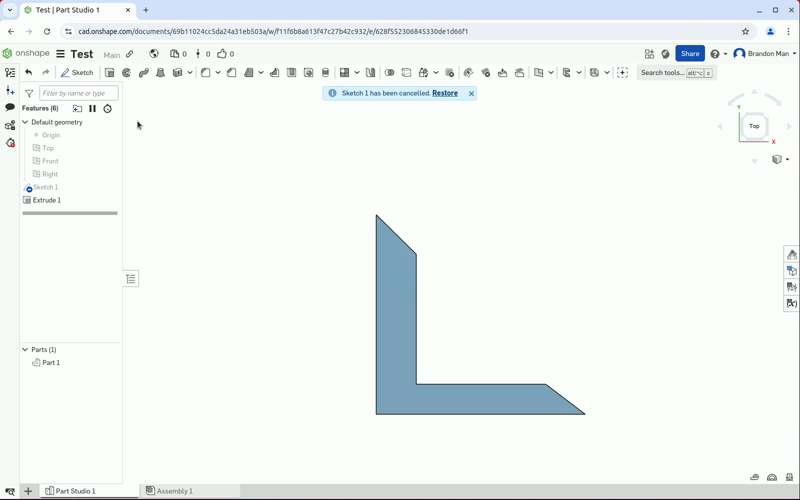
key(shift+h)
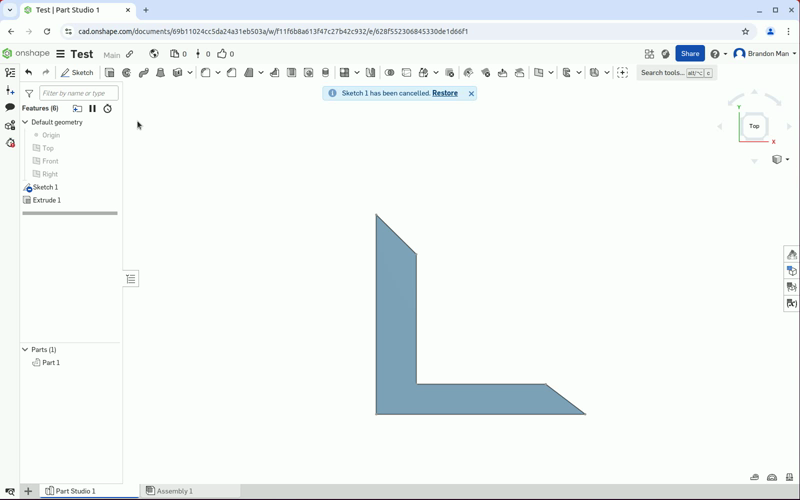
key(shift+h)
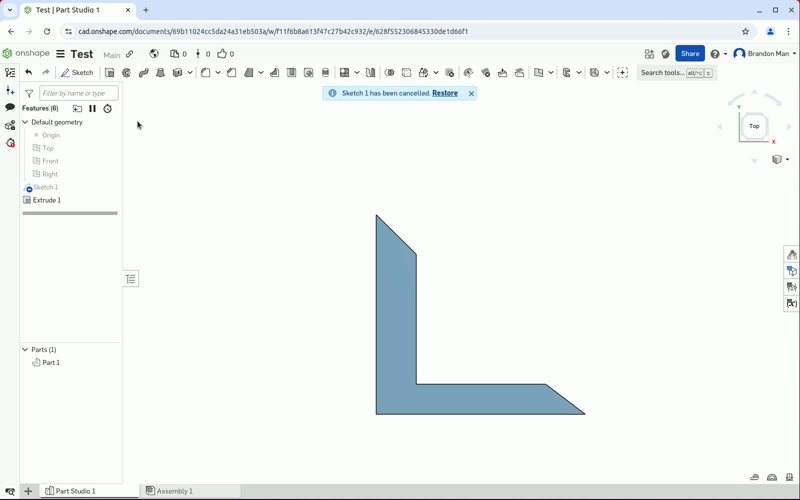
mouse_move(73, 189)
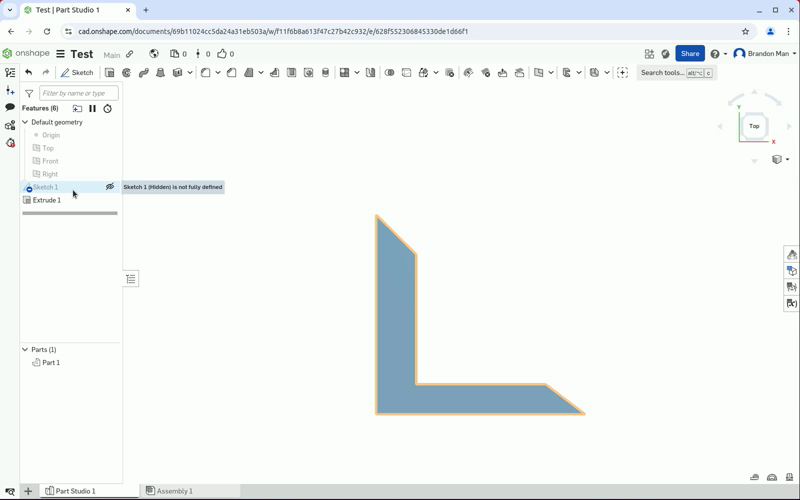
click(73, 189)
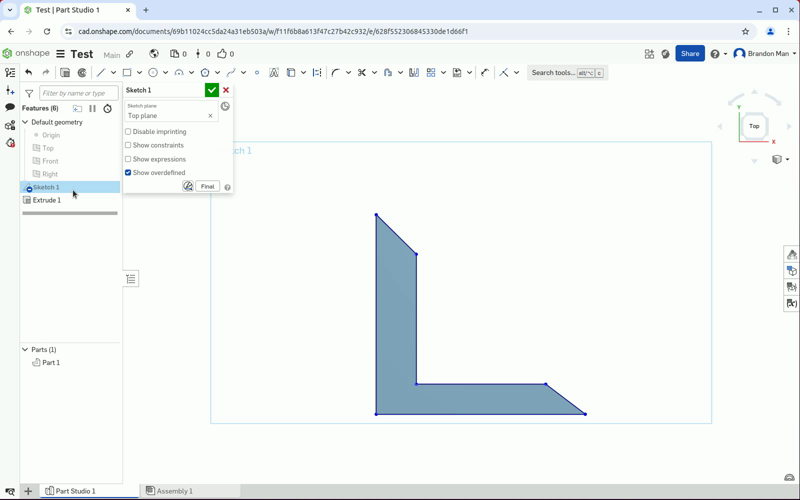
mouse_move(229, 92)
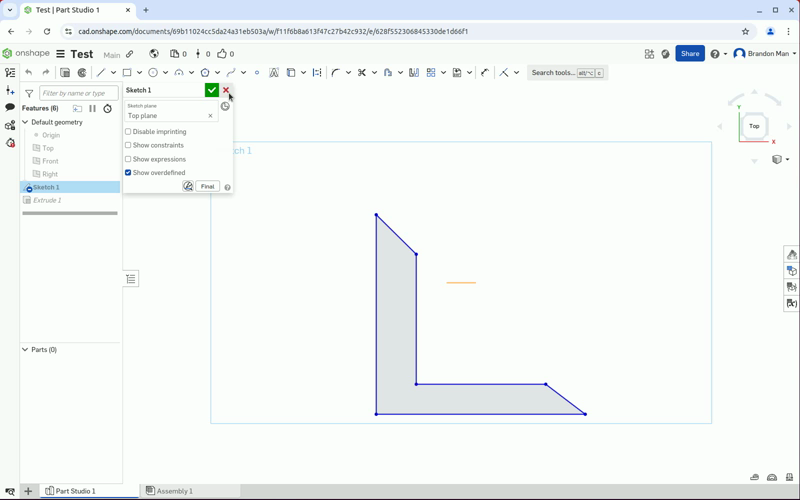
click(229, 92)
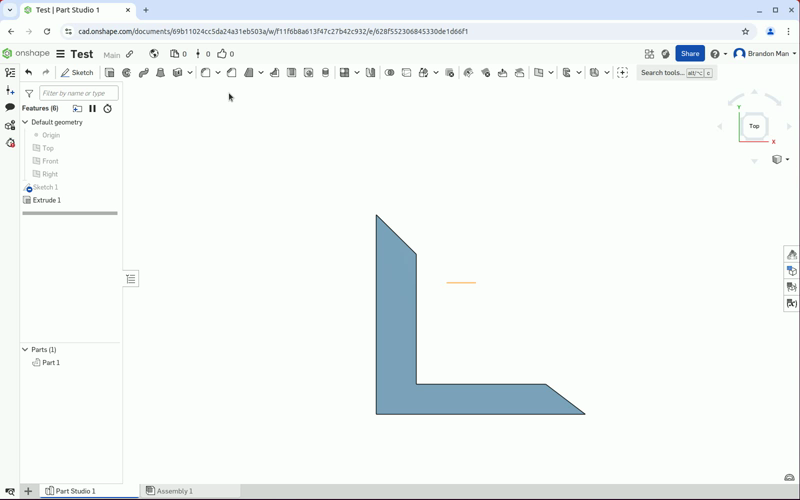
mouse_move(541, 75)
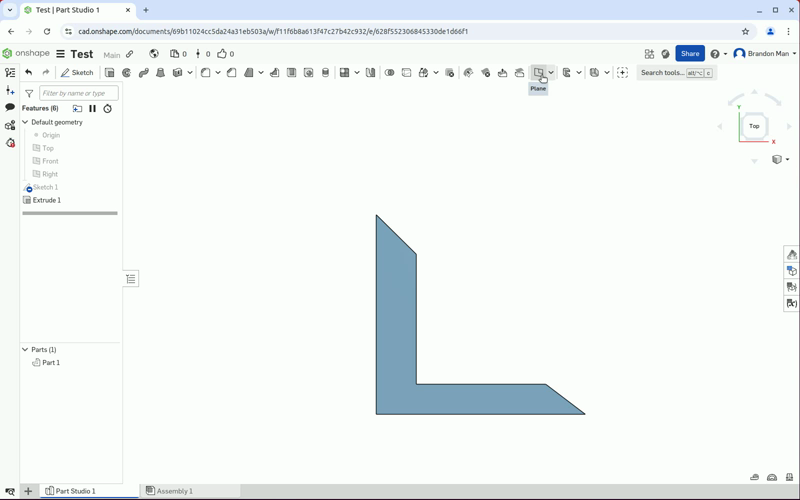
click(541, 75)
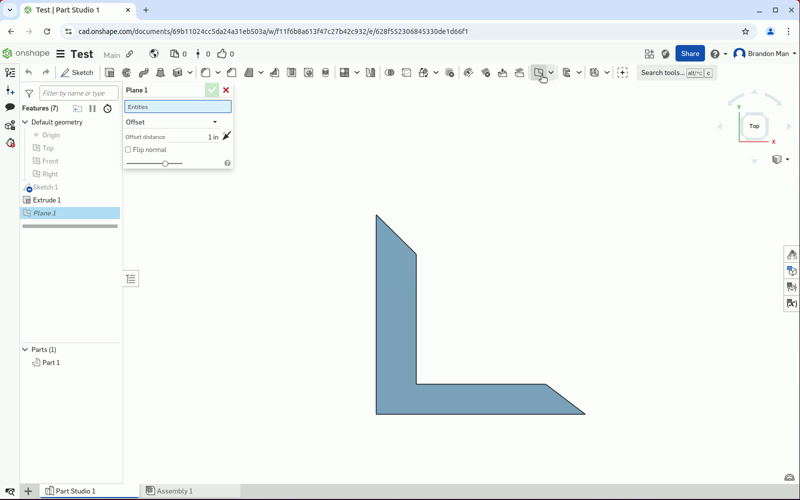
mouse_move(73, 150)
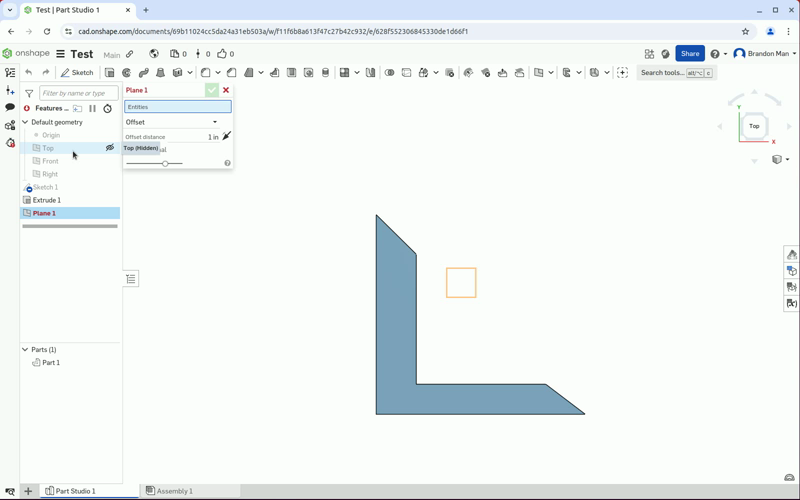
click(73, 150)
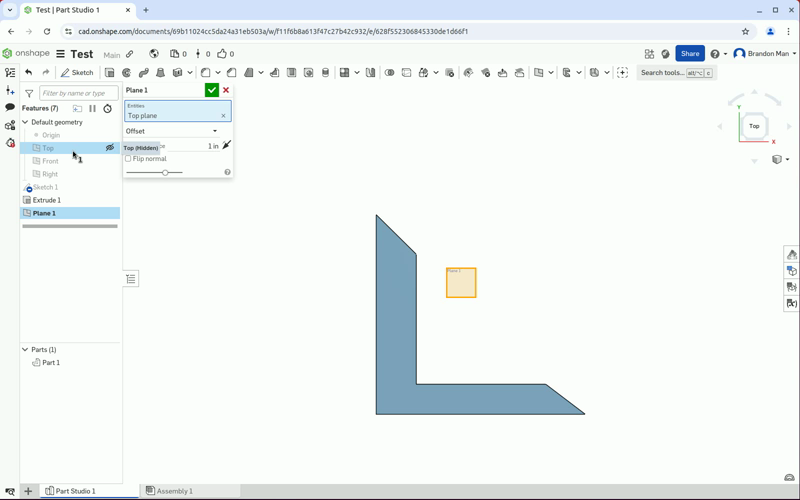
key(tab, 2)
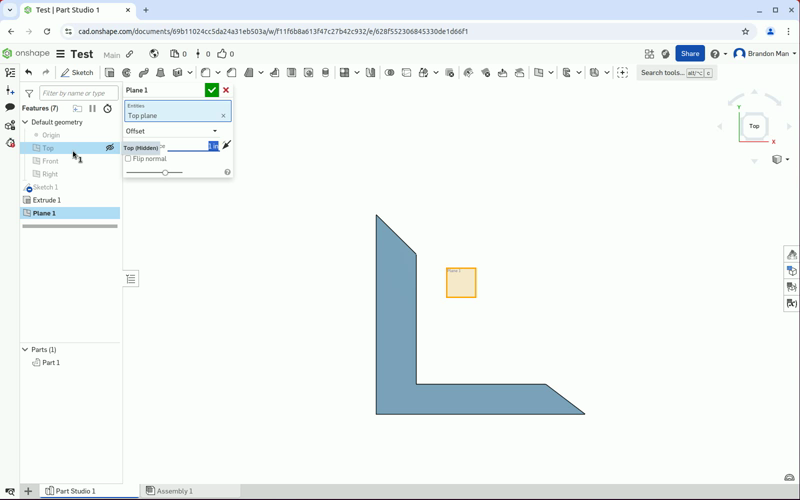
text(1.695)
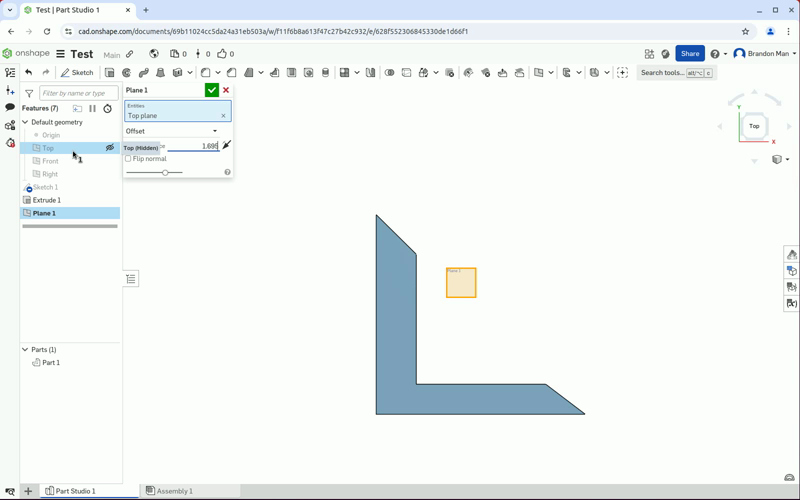
key(enter, 2)
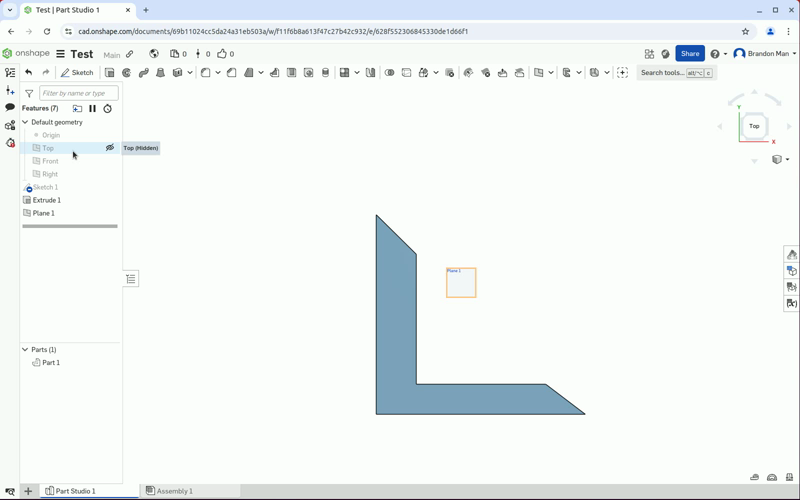
key(shift+s)
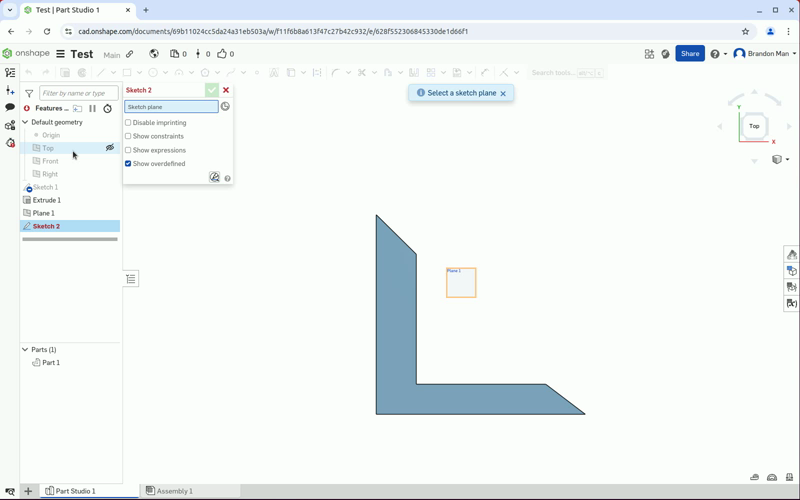
mouse_move(73, 215)
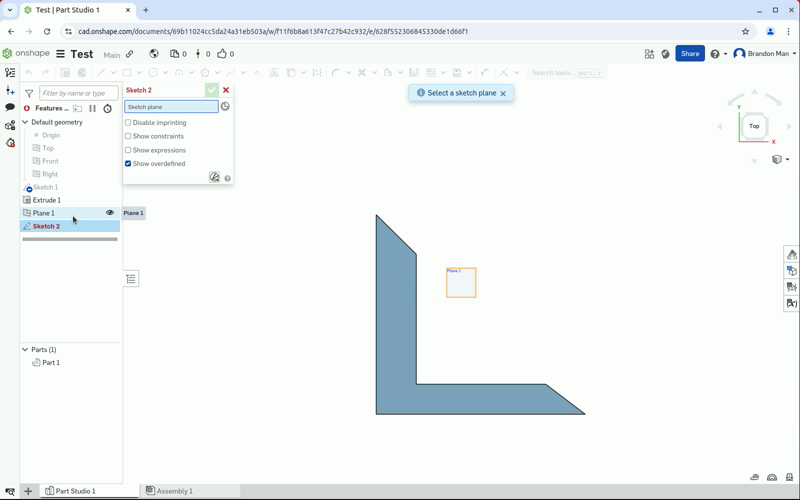
click(73, 215)
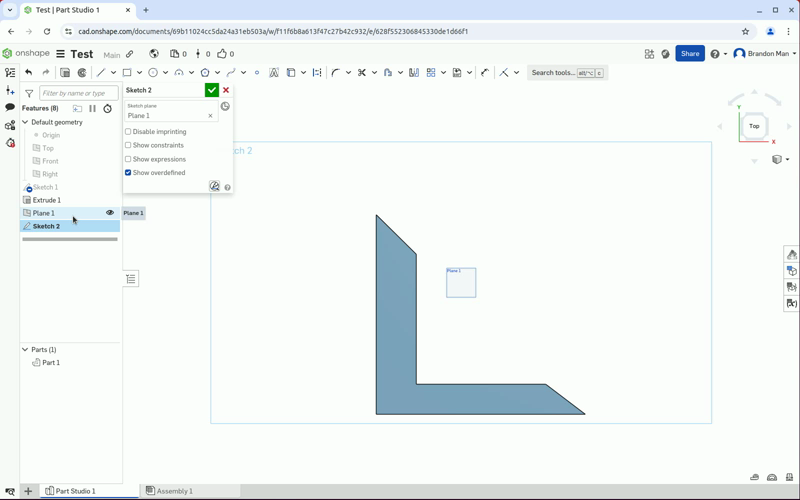
mouse_move(73, 352)
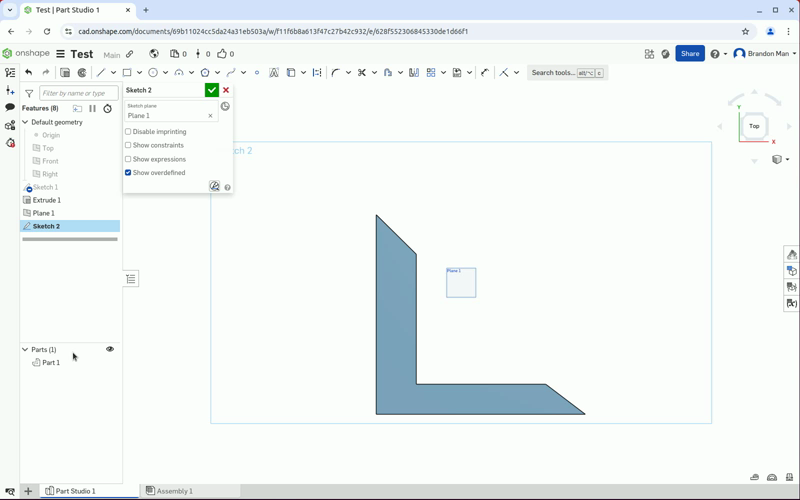
key(y)
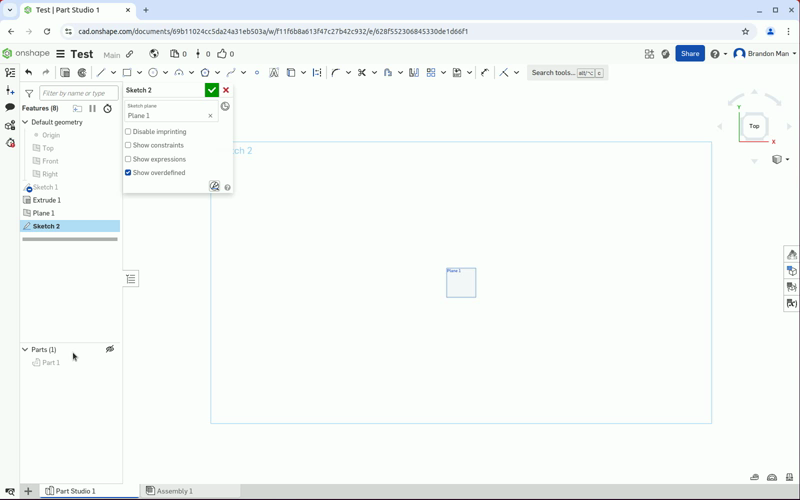
key(l)
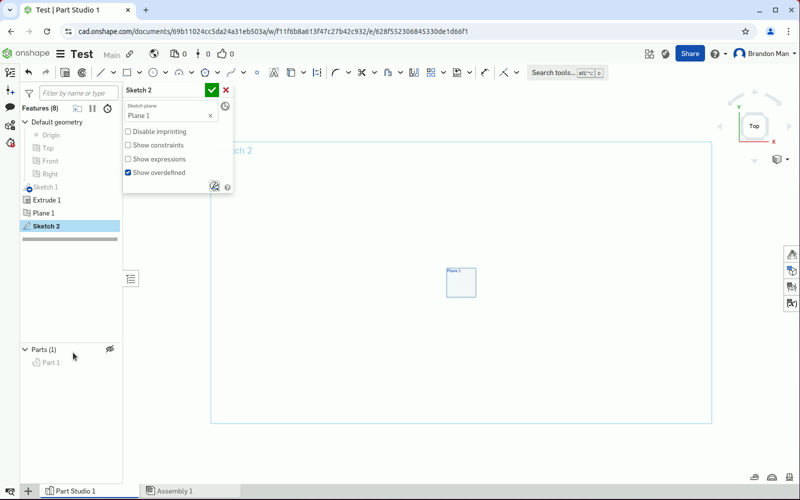
key_down(shift)
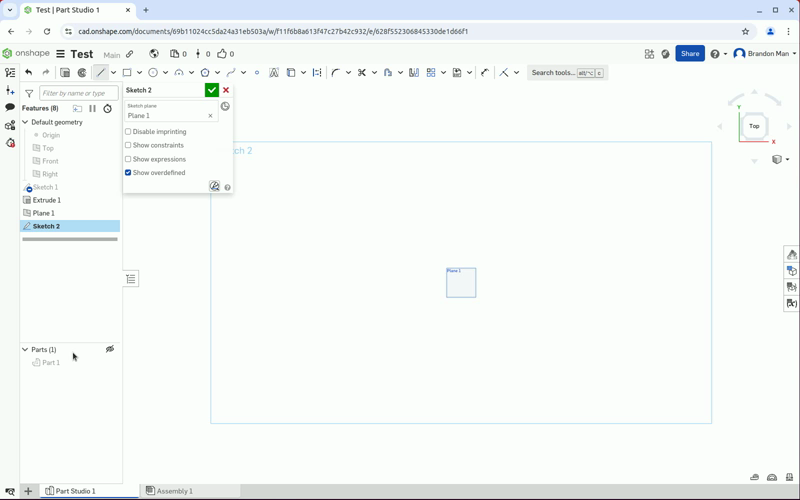
mouse_move(376, 414)
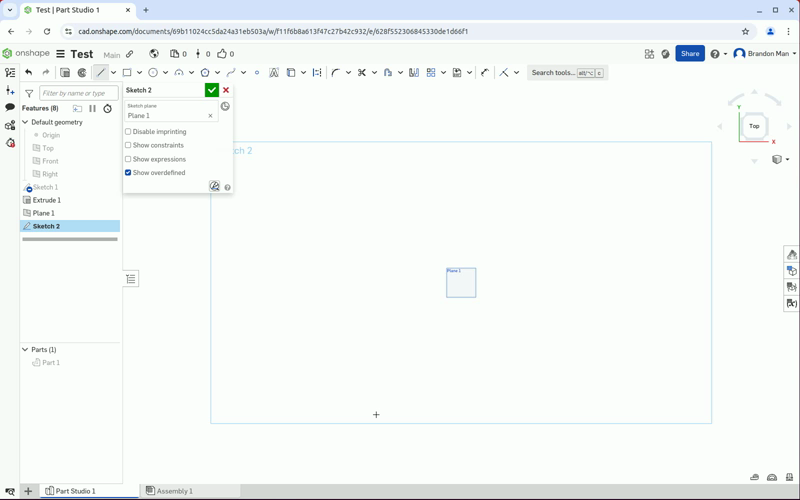
click(376, 414)
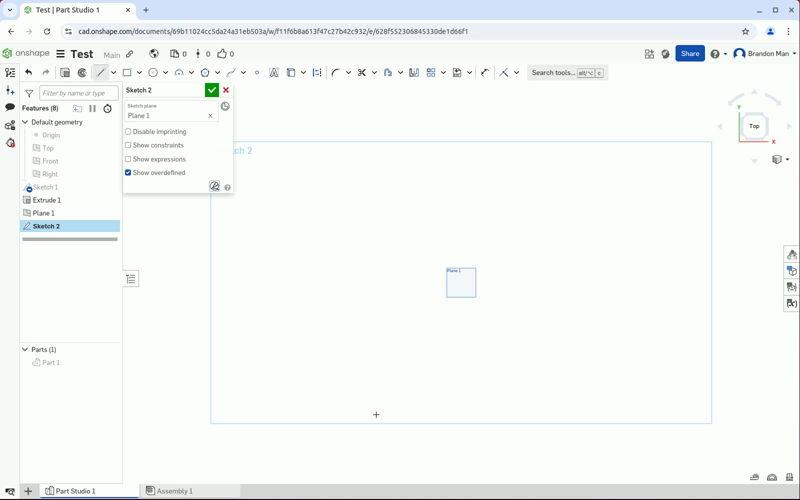
key_up(shift)
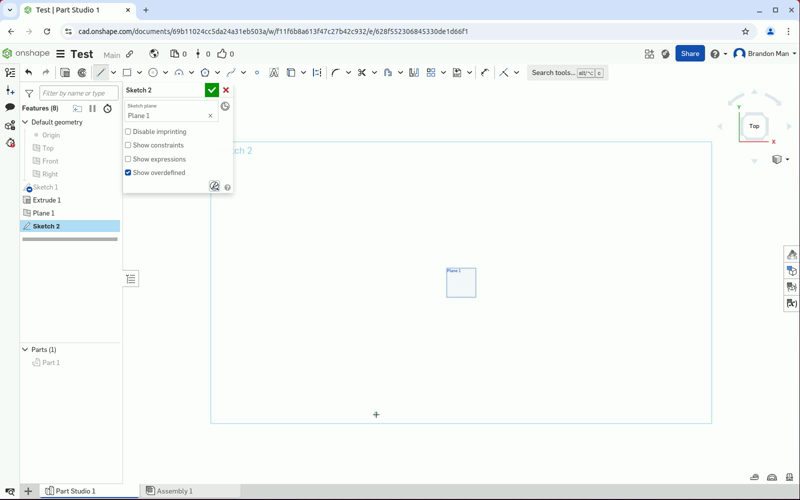
key_down(shift)
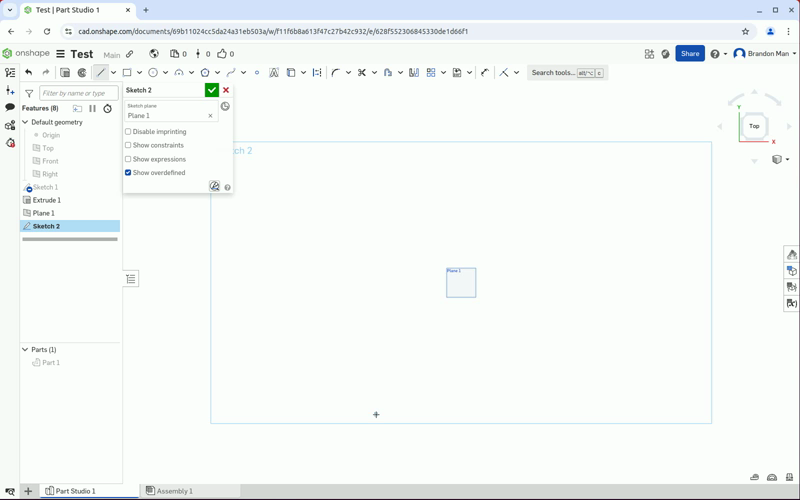
mouse_move(494, 414)
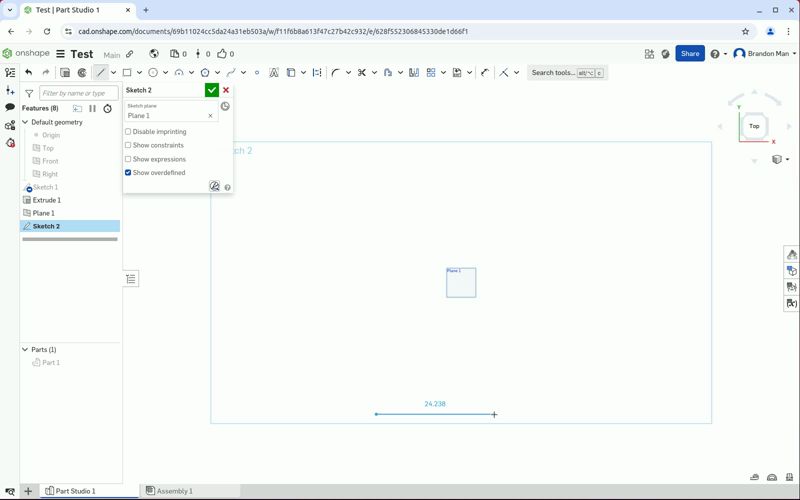
click(494, 414)
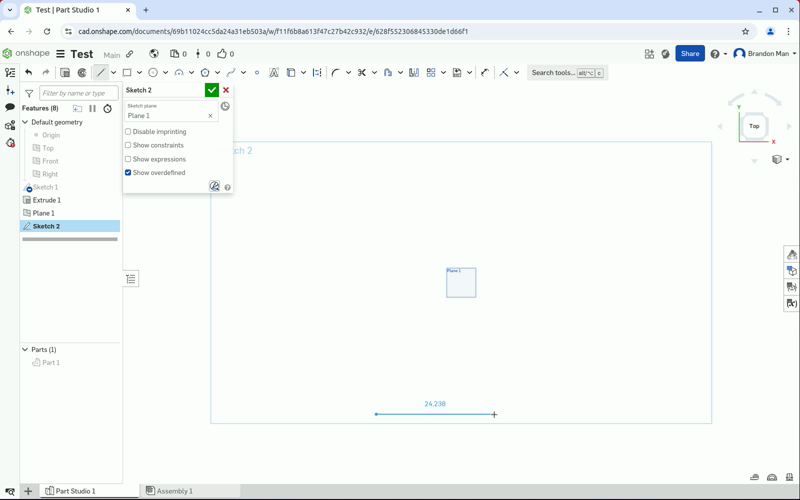
key_up(shift)
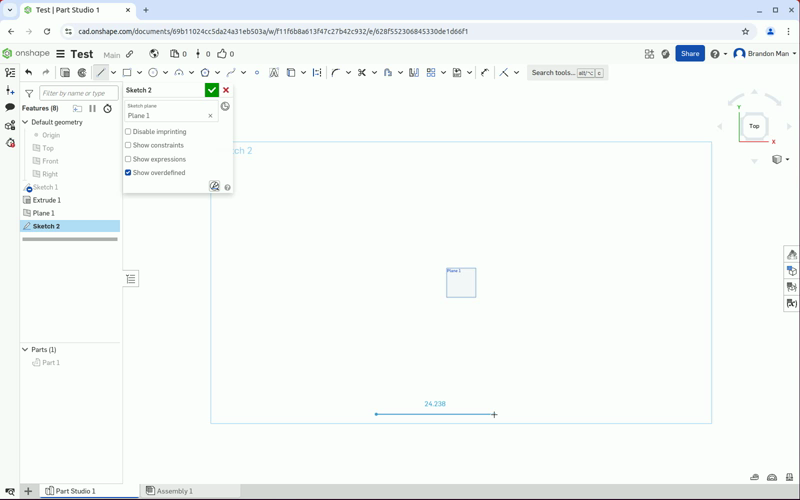
key_down(shift)
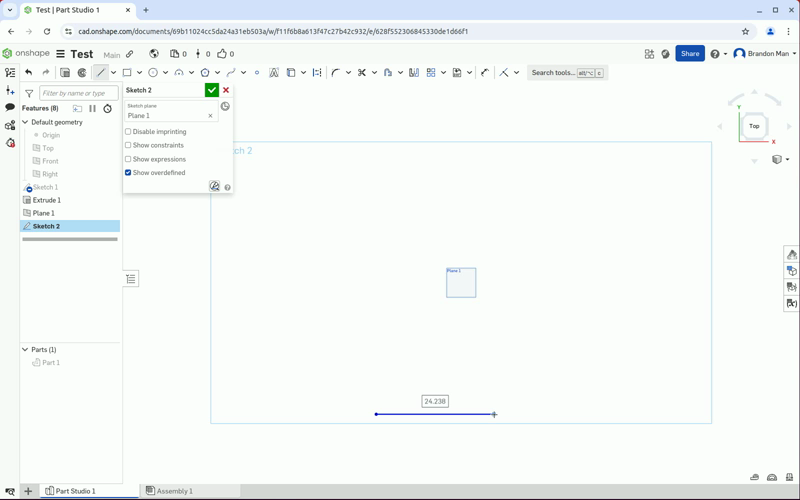
mouse_move(524, 414)
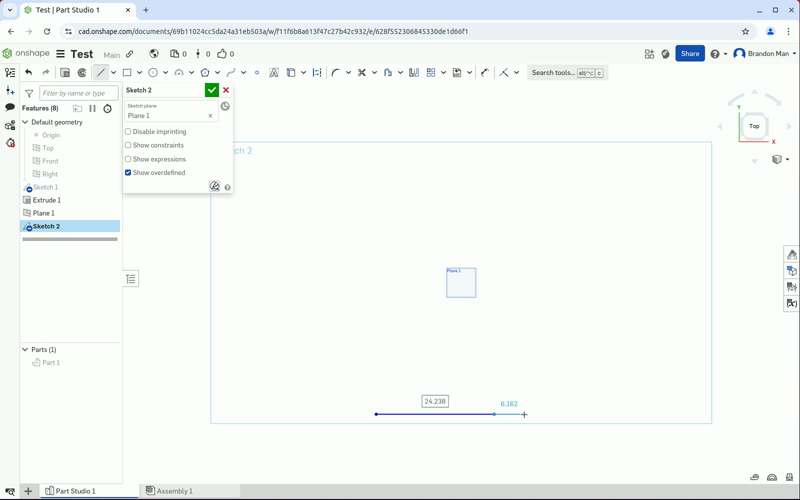
mouse_move(494, 390)
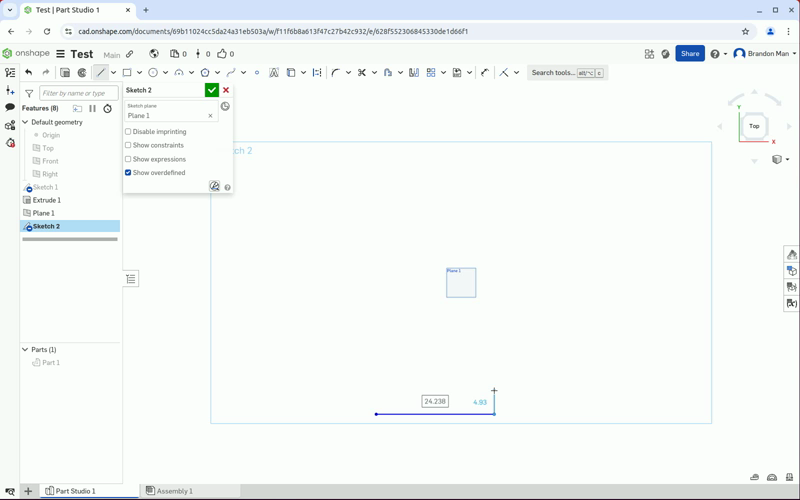
click(494, 390)
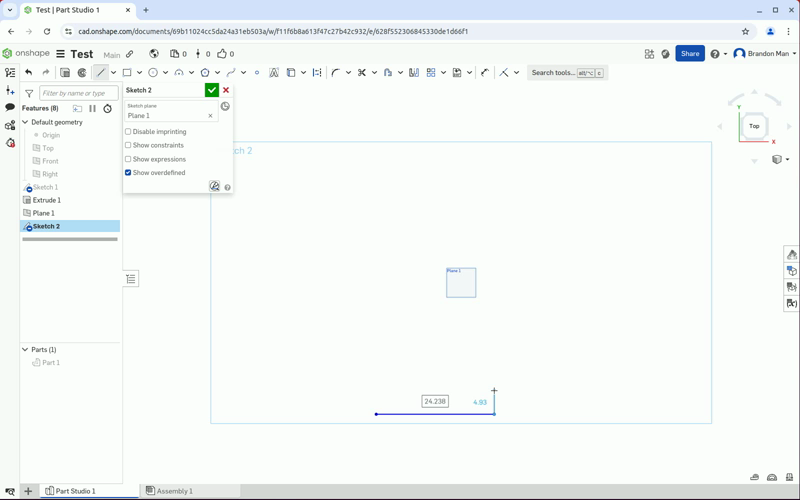
key_up(shift)
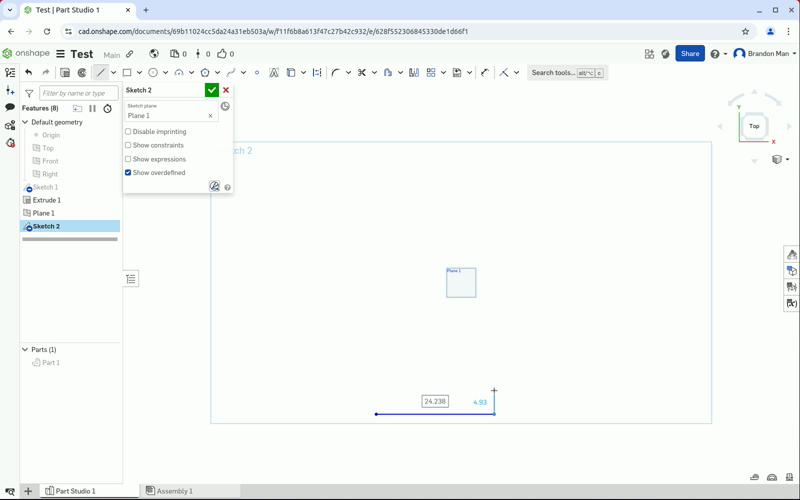
key_down(shift)
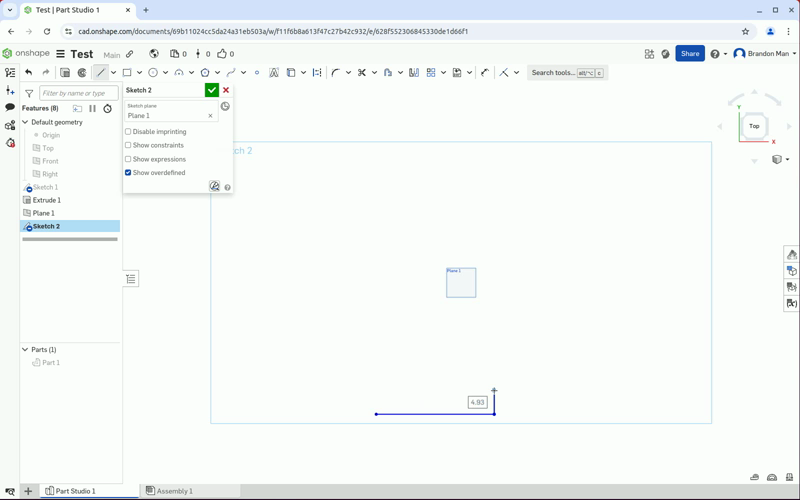
mouse_move(410, 390)
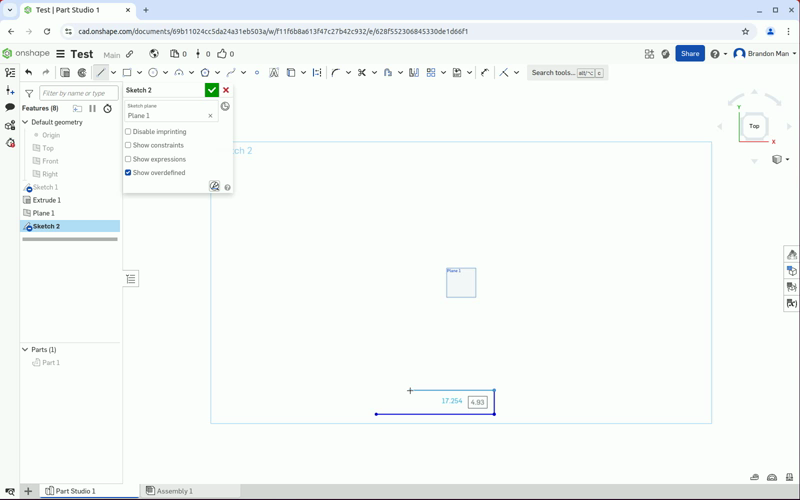
click(410, 390)
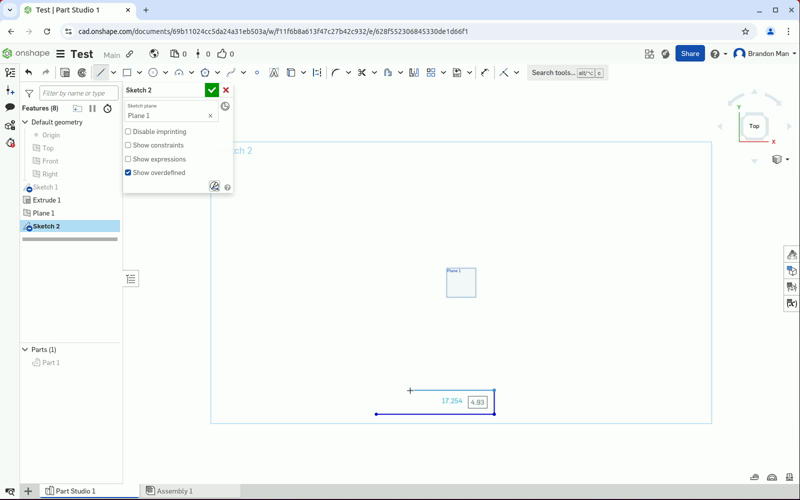
key_up(shift)
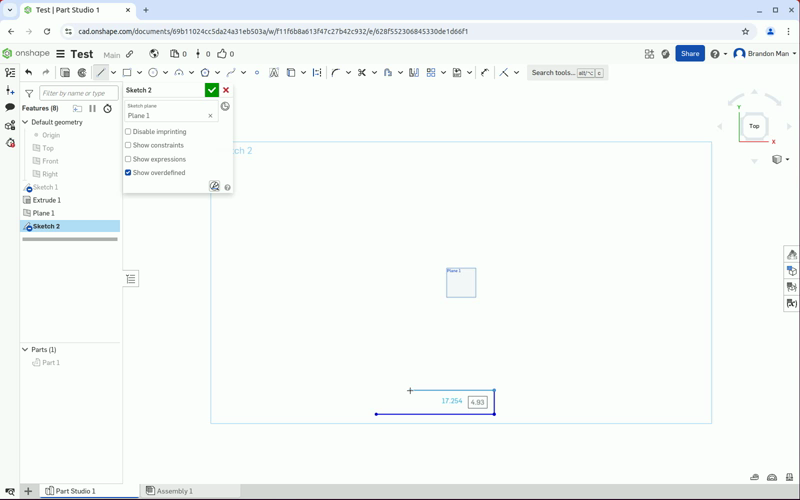
key_down(shift)
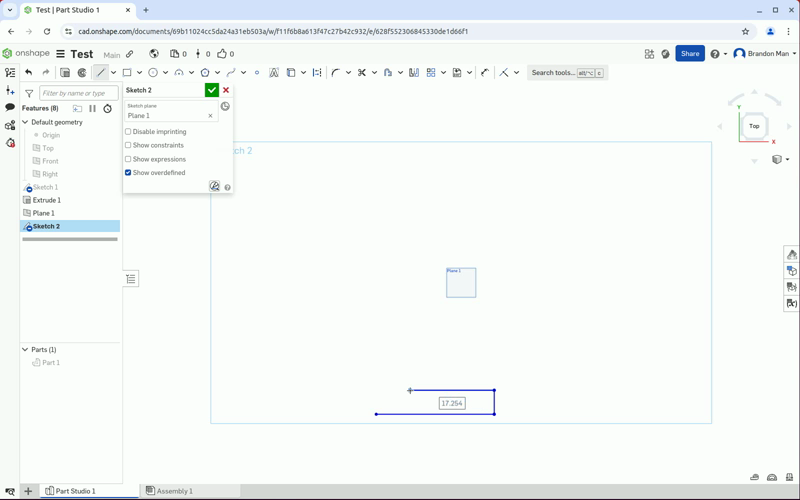
mouse_move(410, 290)
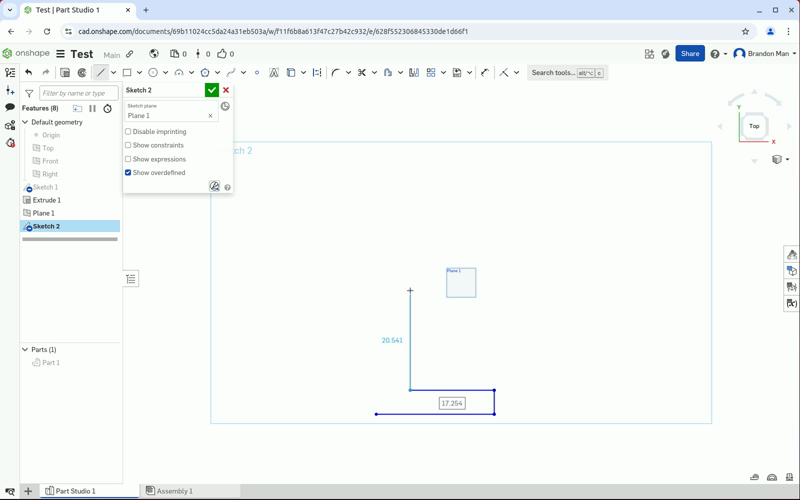
click(410, 290)
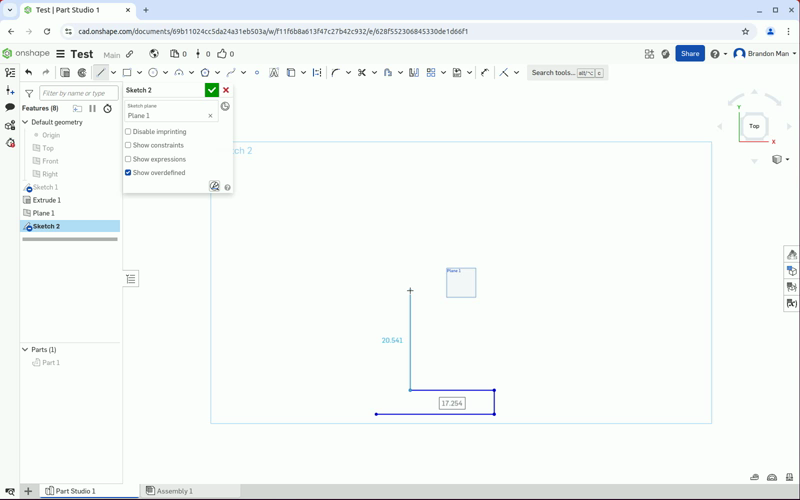
key_up(shift)
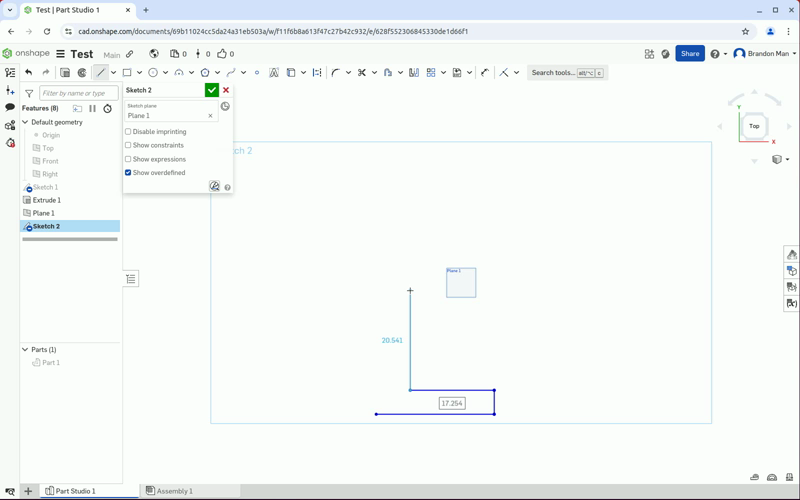
key_down(shift)
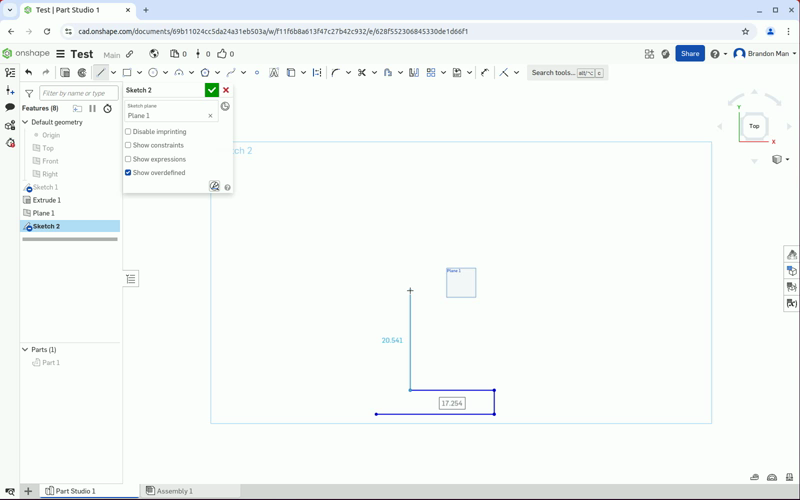
mouse_move(440, 290)
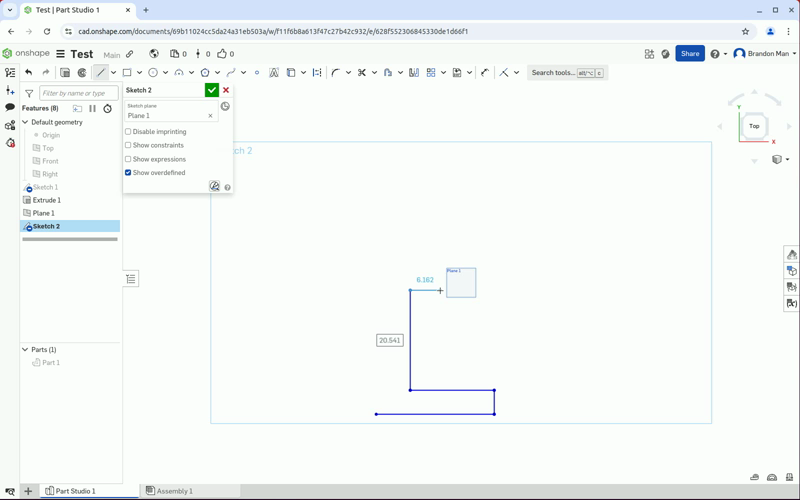
mouse_move(376, 290)
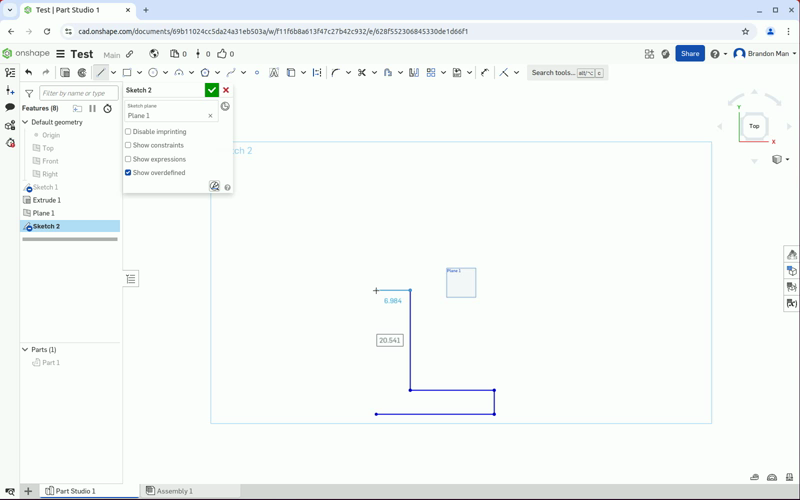
click(376, 290)
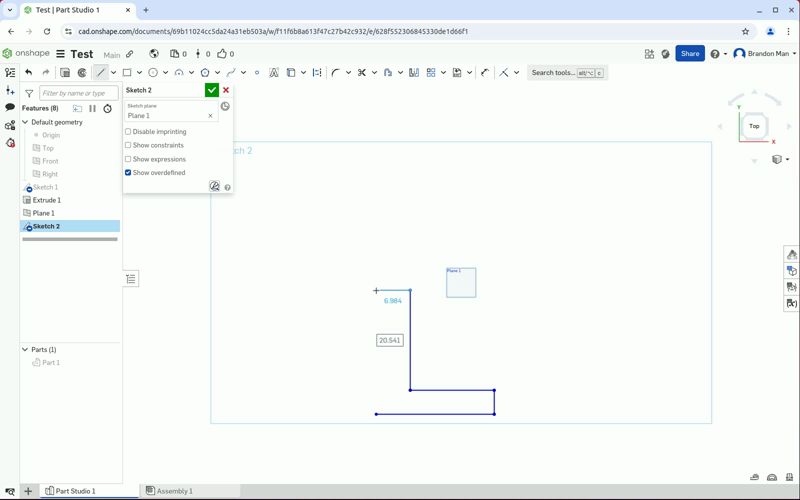
key_up(shift)
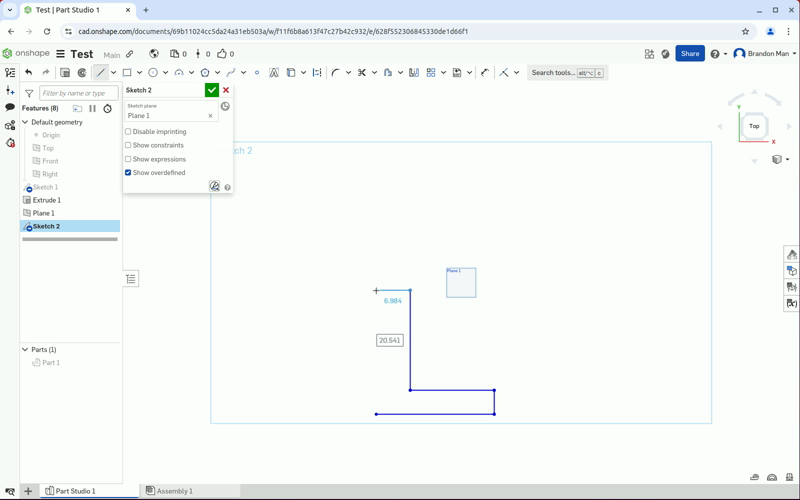
key_down(shift)
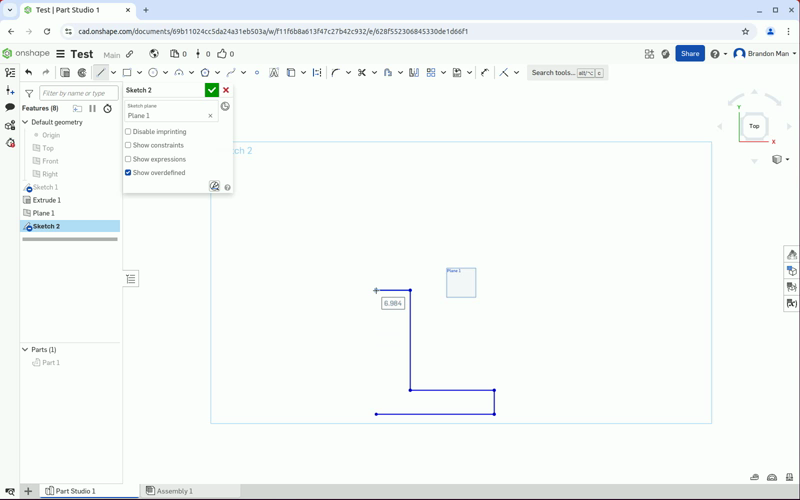
mouse_move(376, 414)
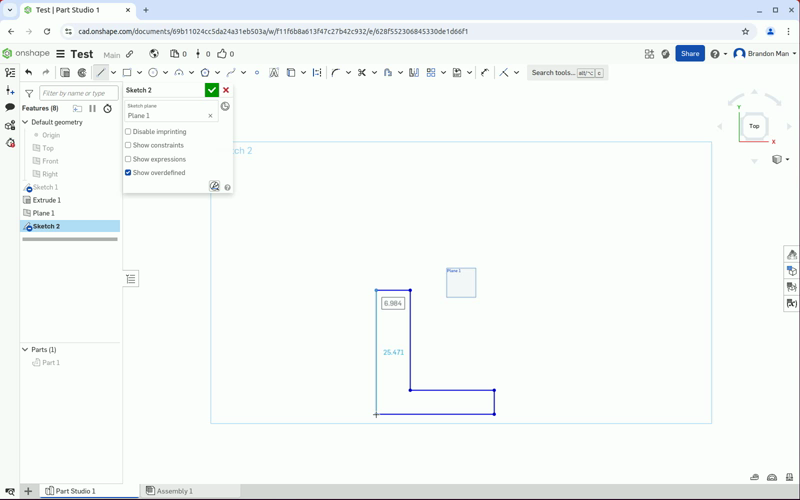
key_up(shift)
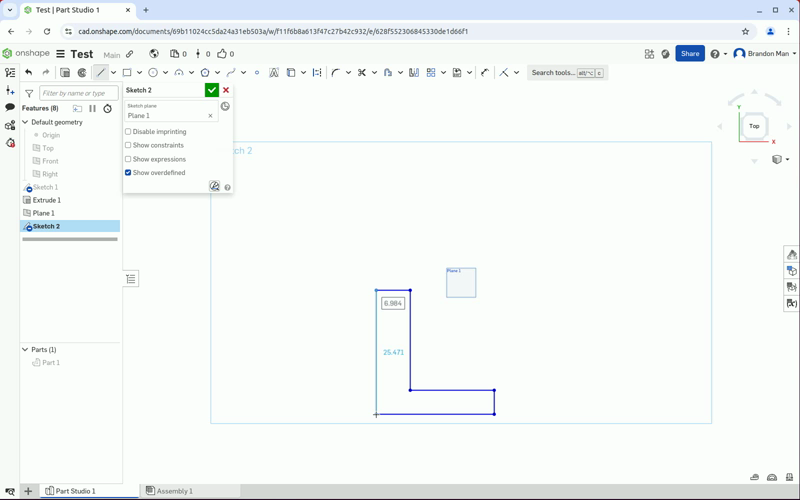
click(376, 414)
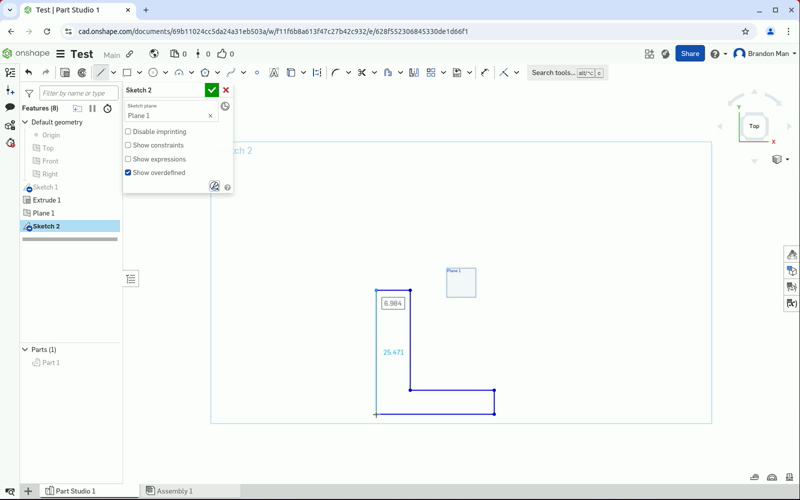
key(esc)
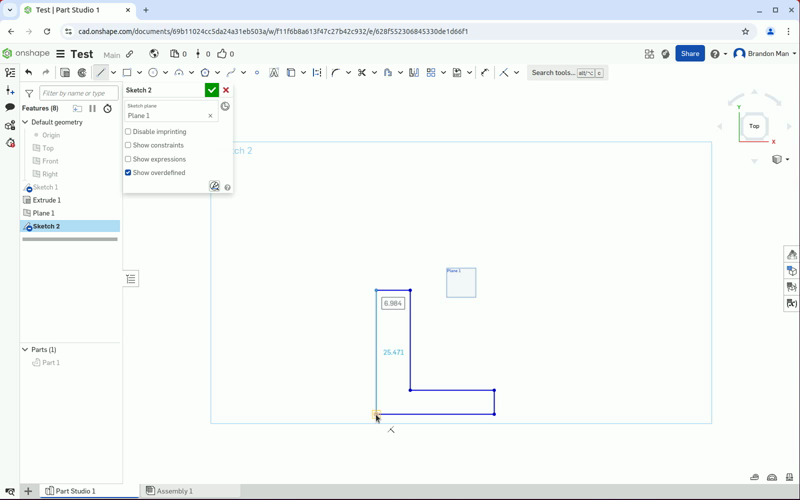
mouse_move(457, 414)
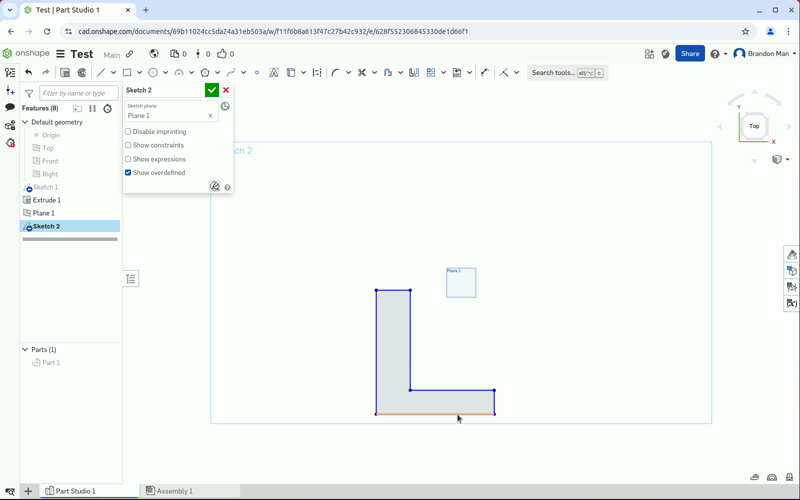
click(457, 414)
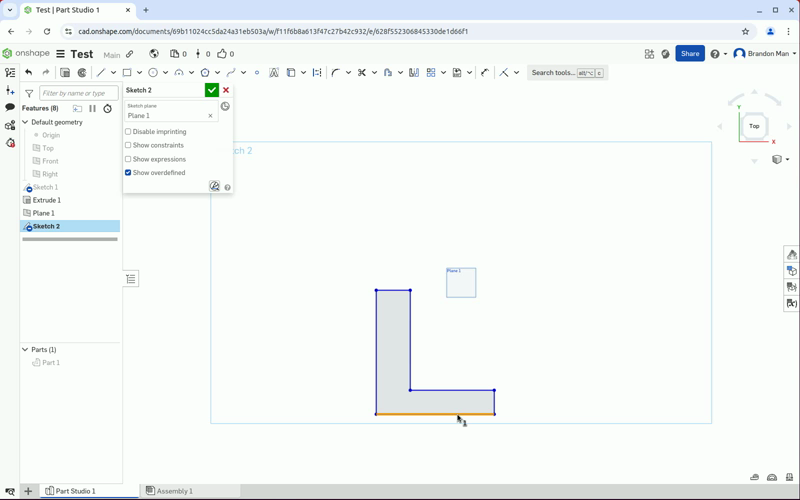
mouse_move(73, 352)
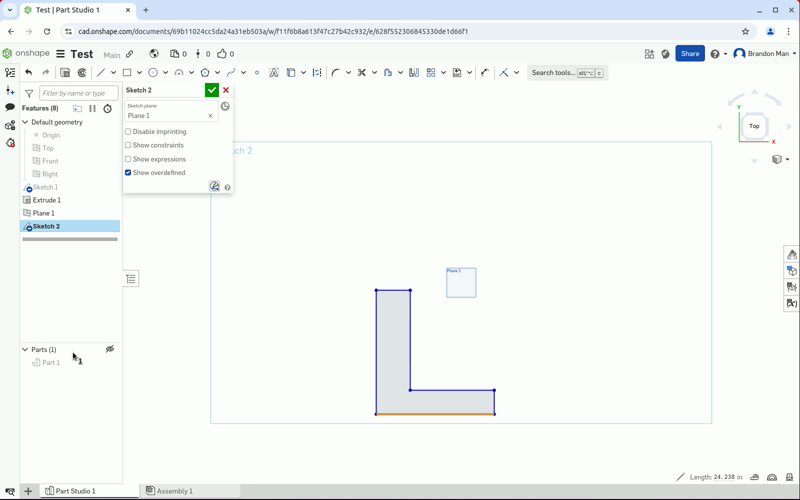
key(shift+y)
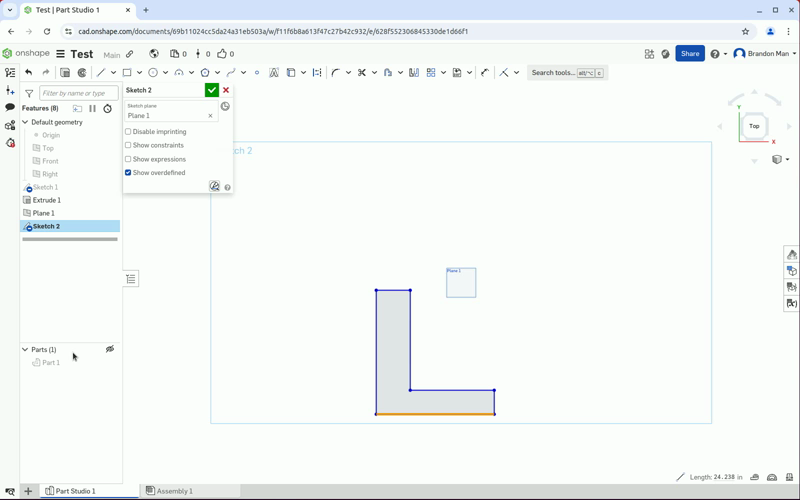
key(shift+e)
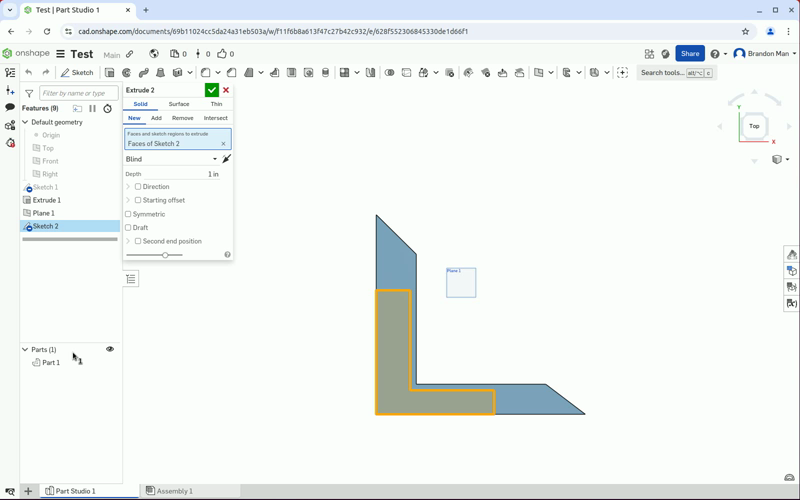
mouse_move(143, 106)
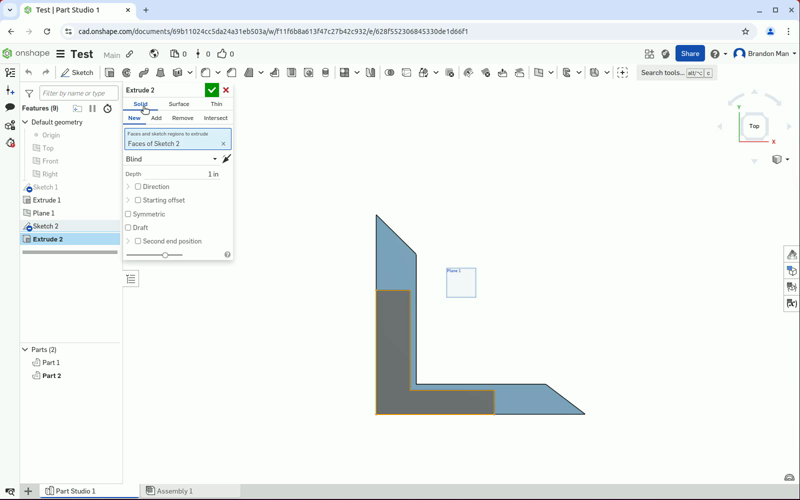
click(143, 106)
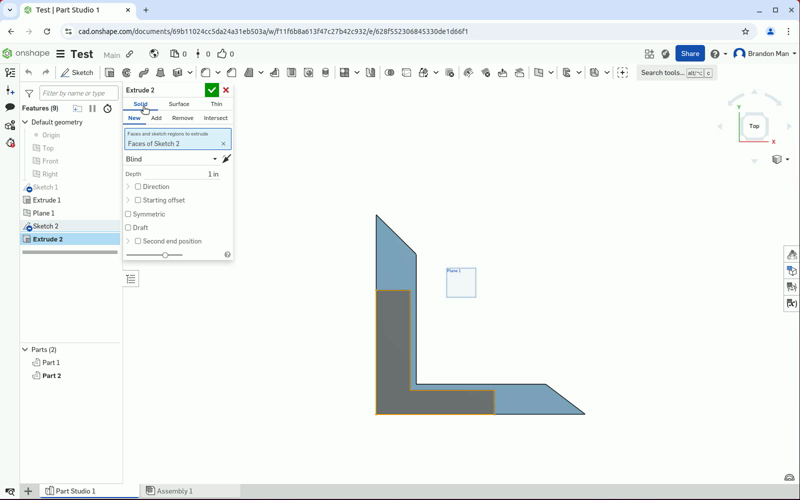
mouse_move(137, 120)
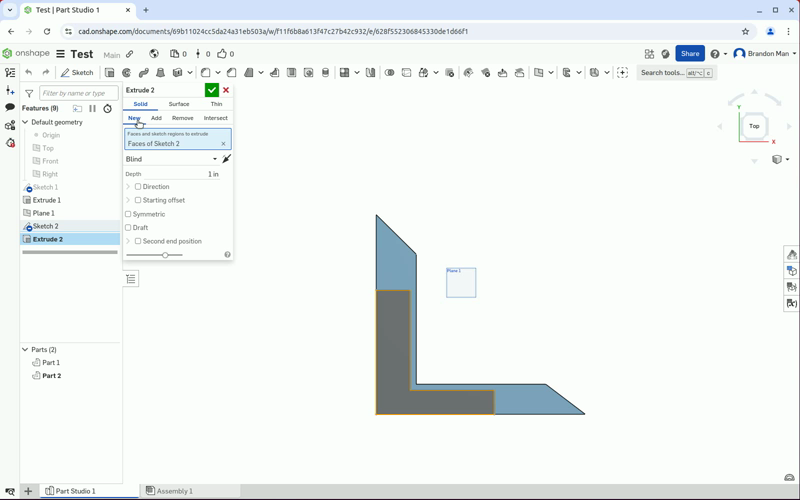
click(137, 120)
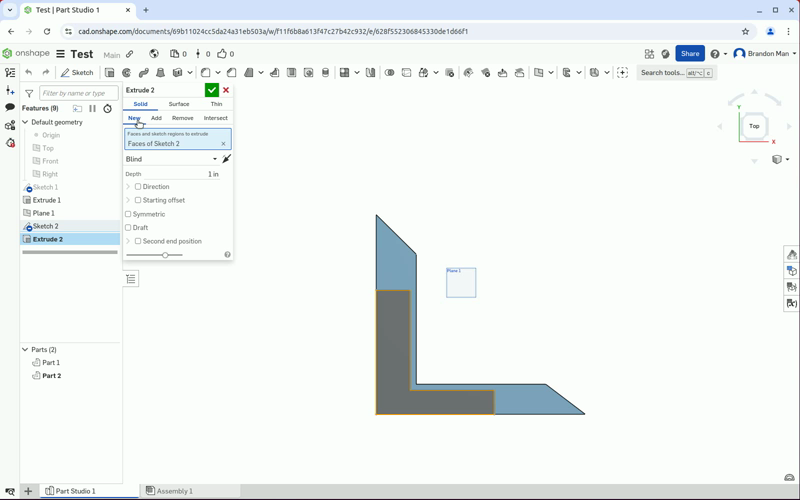
key(tab, 4)
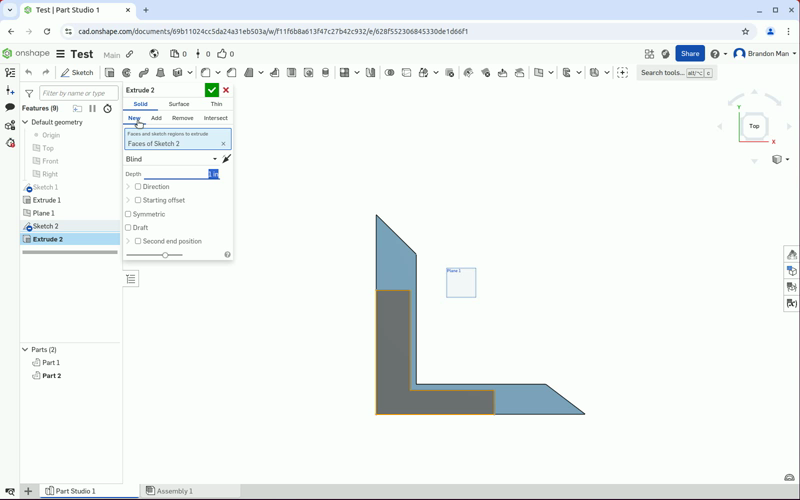
text(1.685)
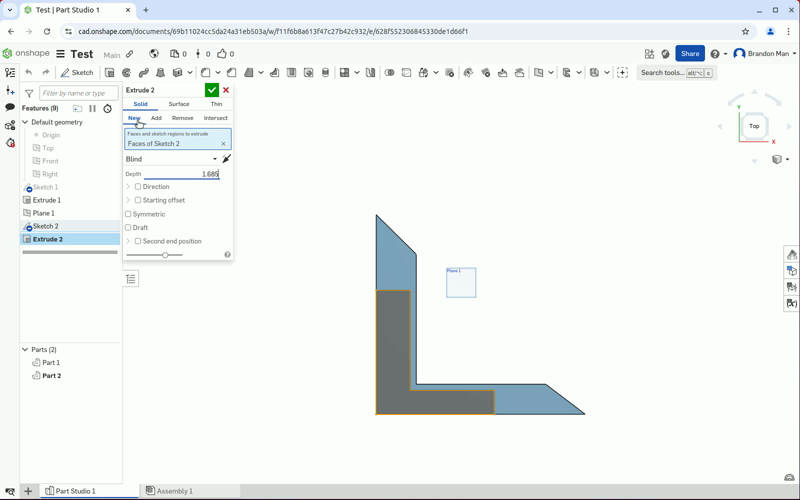
key(enter)
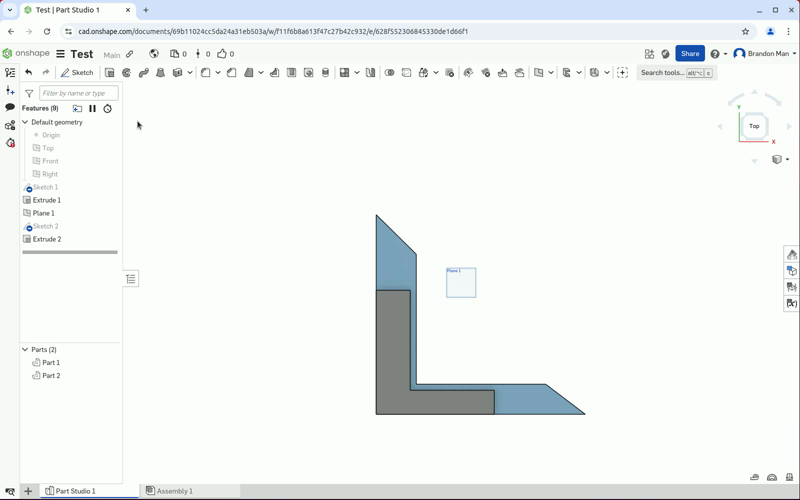
key(shift+h)
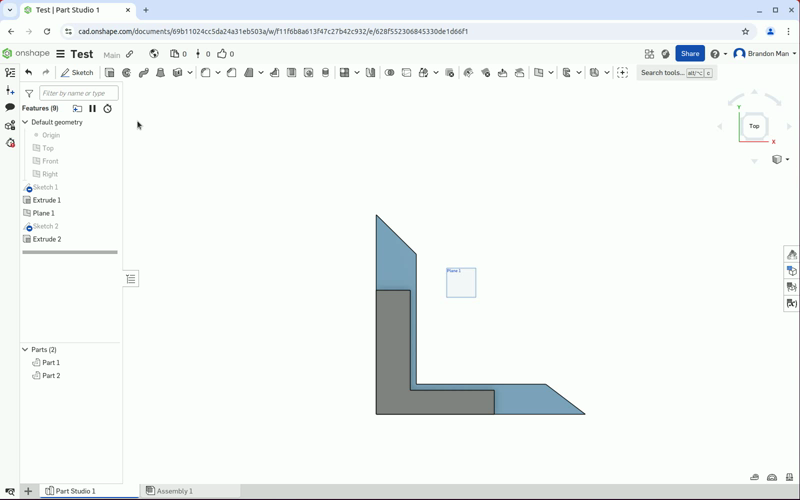
key(shift+h)
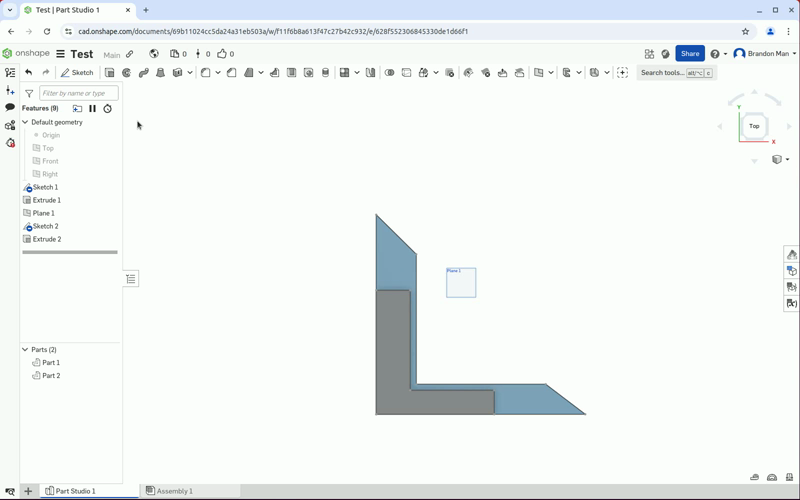
key(shift+7)
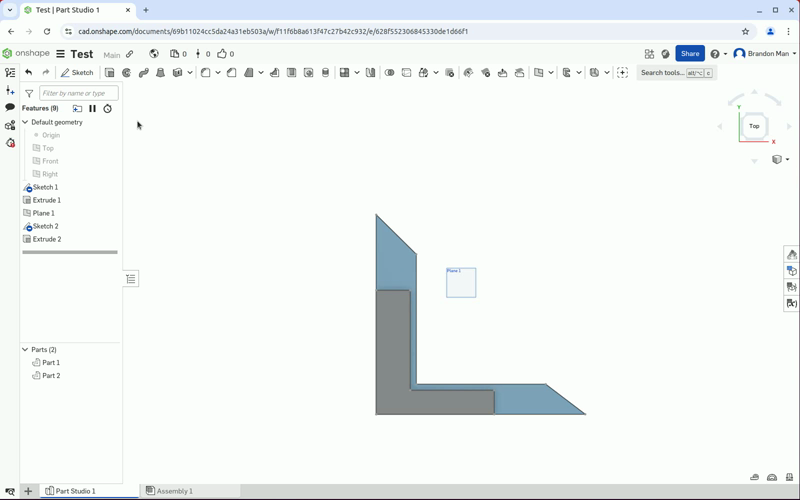
key(up, 3)
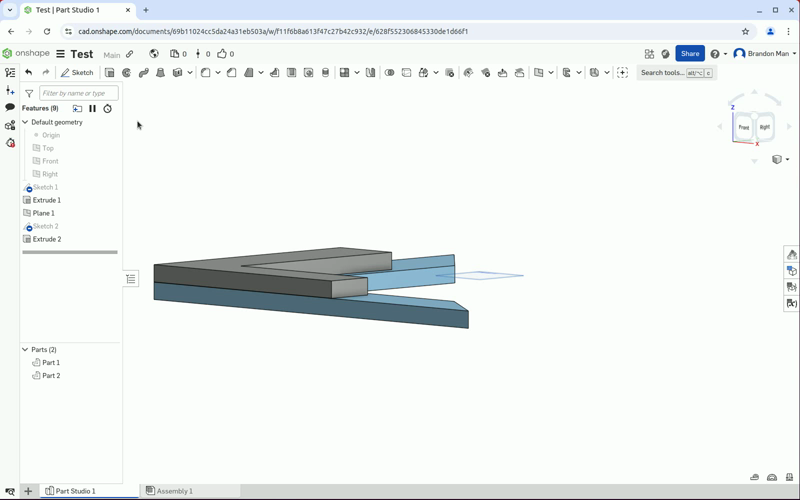
key(left, 3)
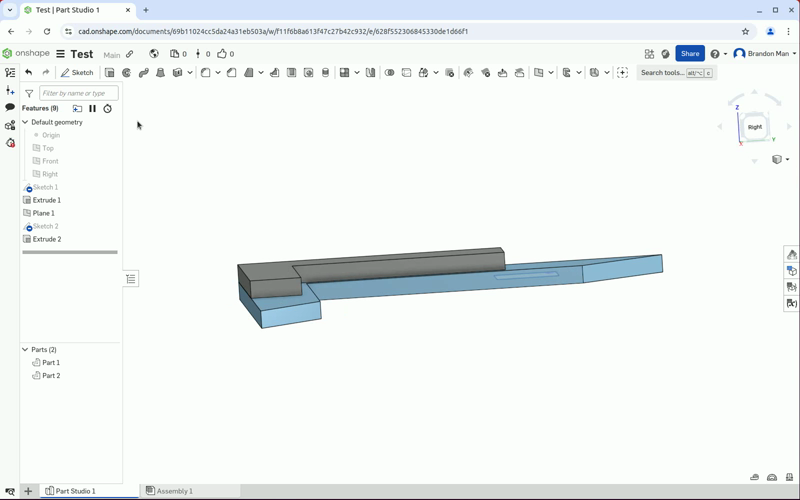
key(right, 3)
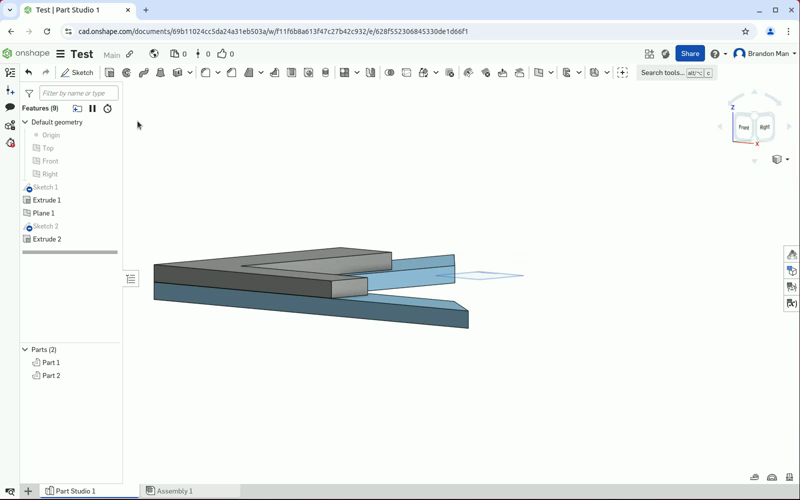
key(down, 3)
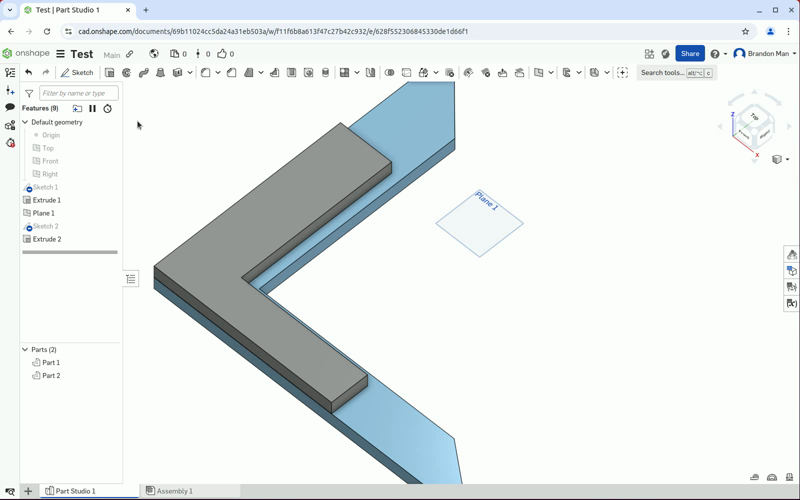
mouse_move(73, 189)
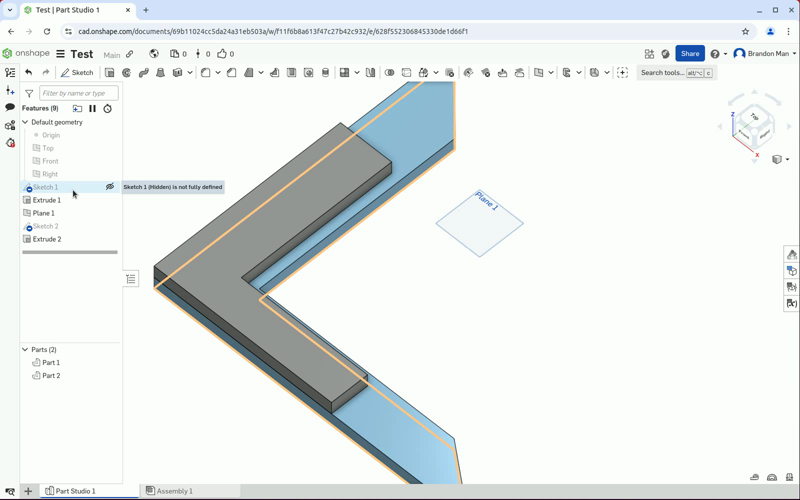
click(73, 189)